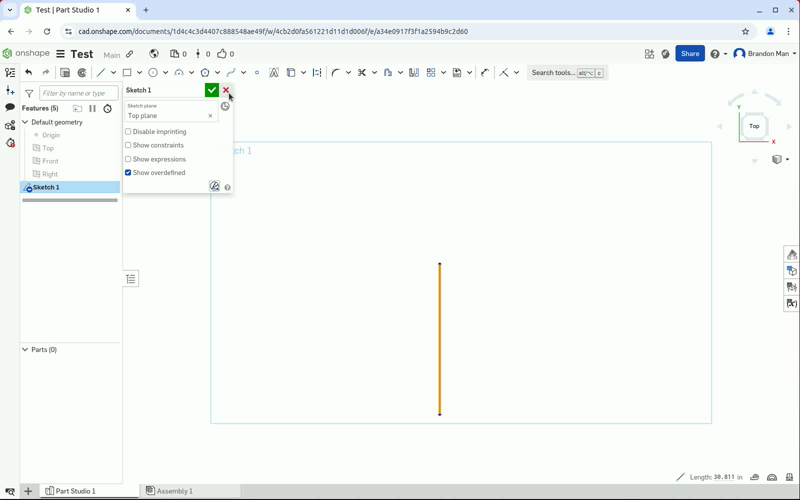
key(shift+h)
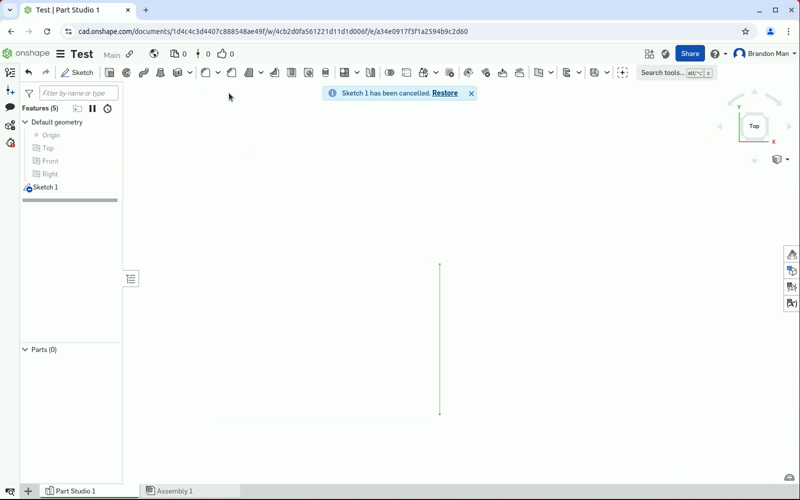
key(shift+s)
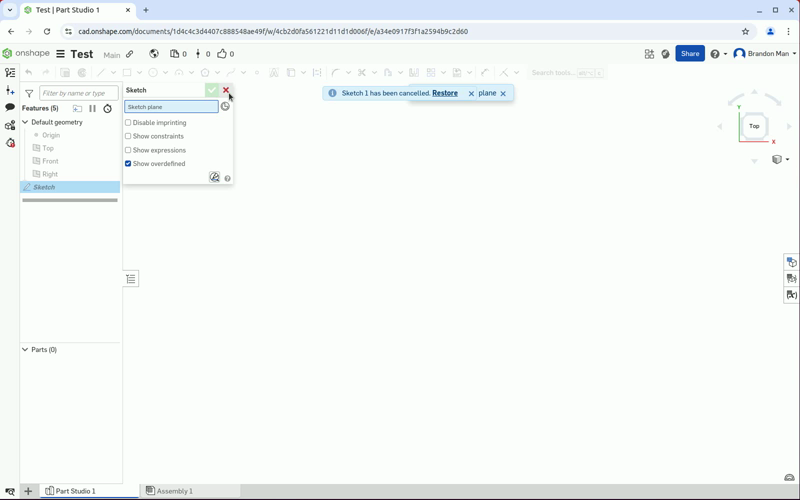
mouse_move(73, 150)
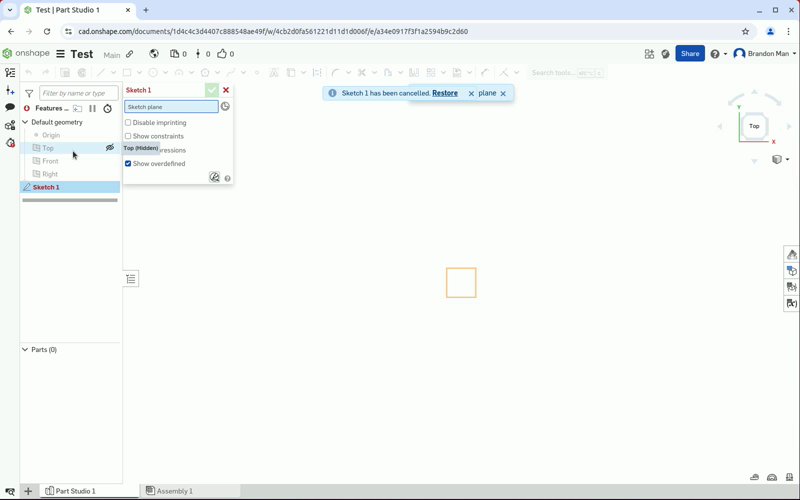
click(73, 150)
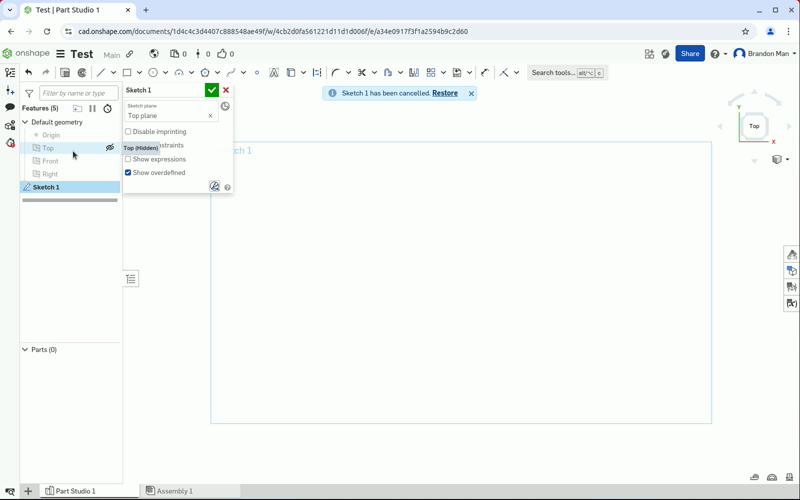
mouse_move(73, 352)
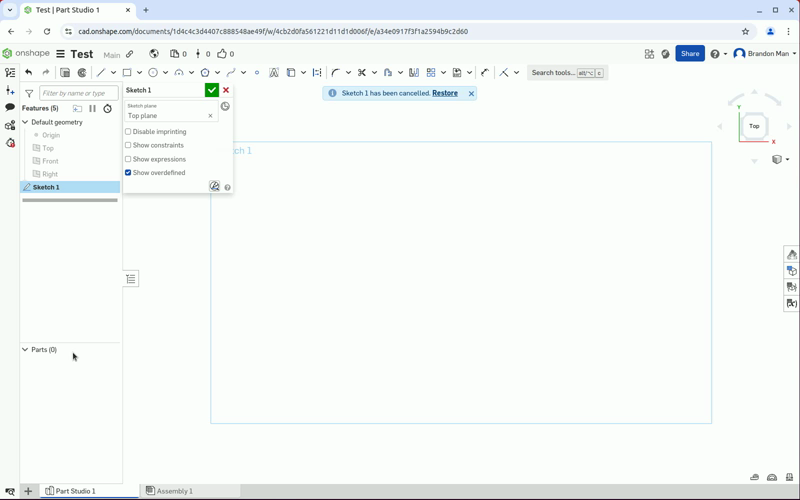
key(y)
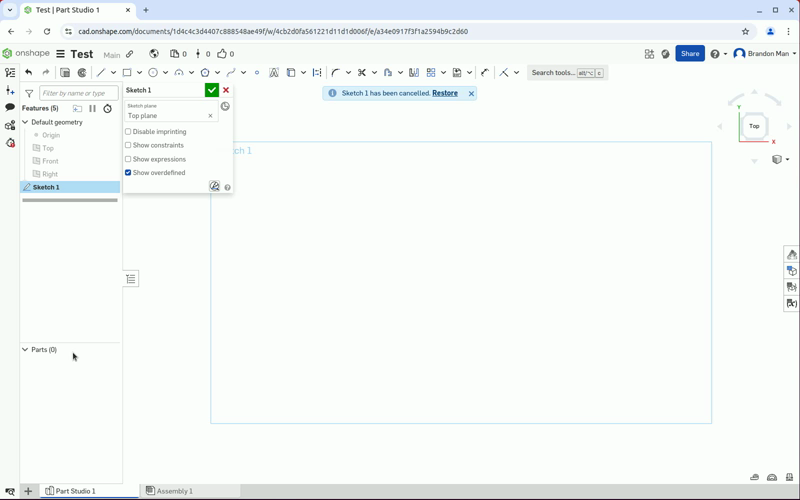
key(l)
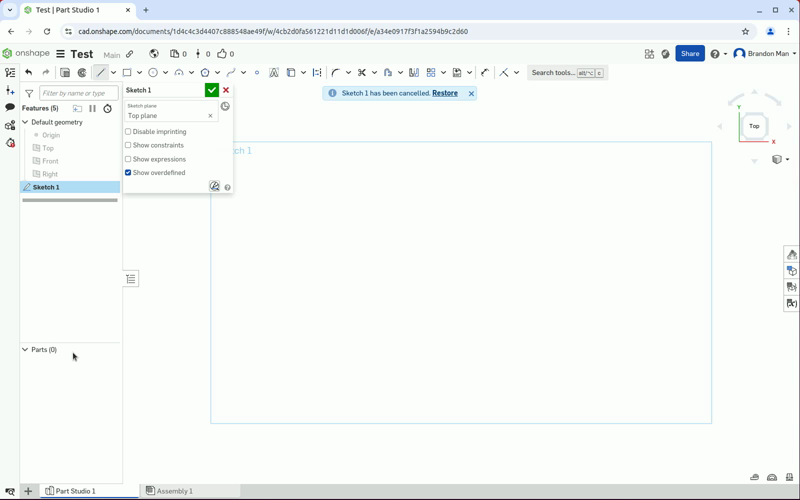
key_down(shift)
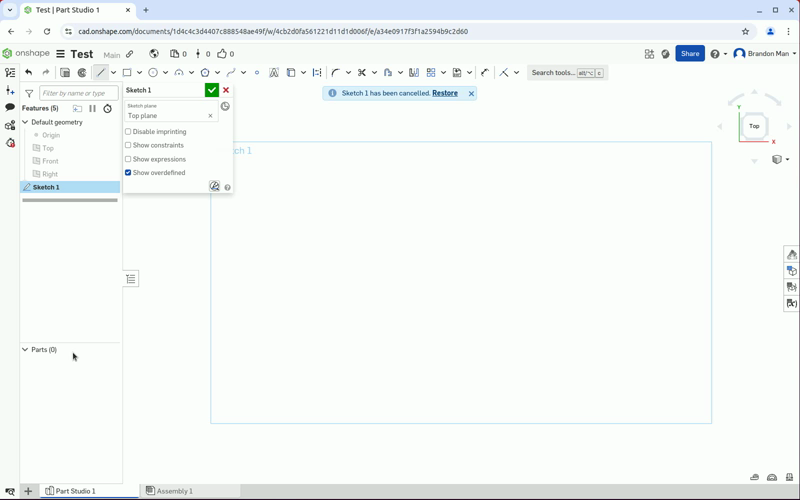
mouse_move(460, 282)
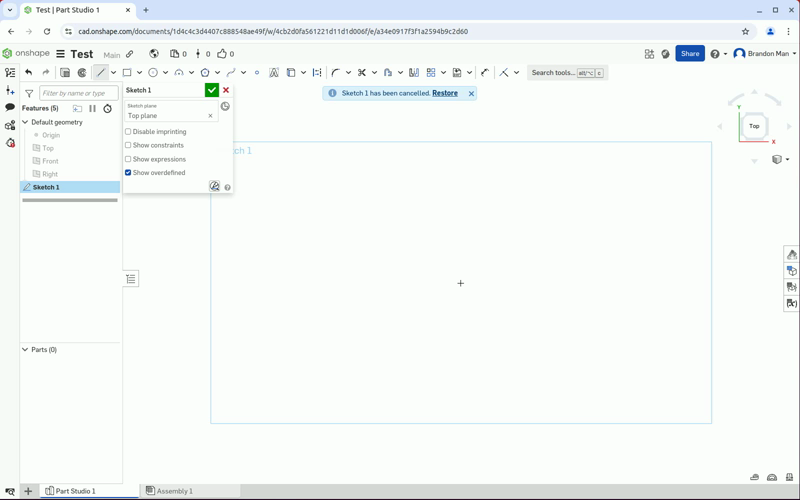
click(460, 282)
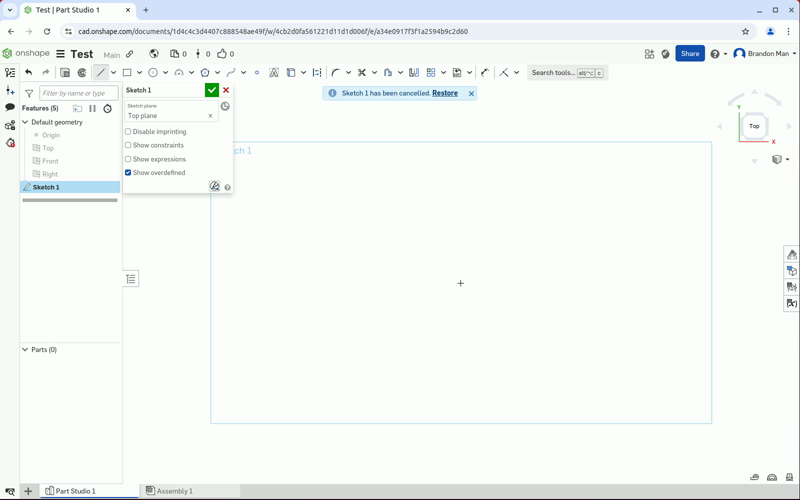
key_up(shift)
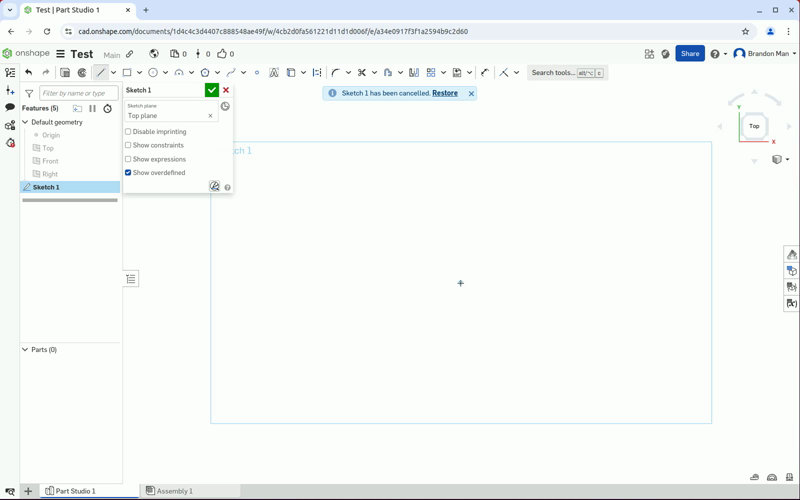
key_down(shift)
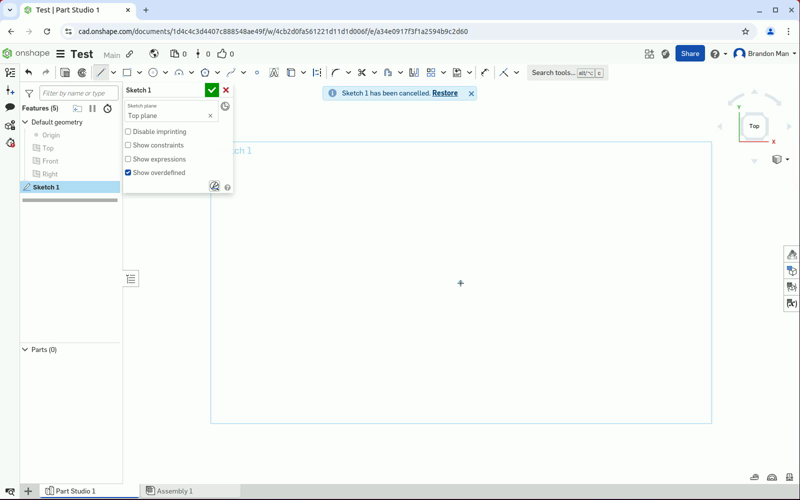
mouse_move(573, 282)
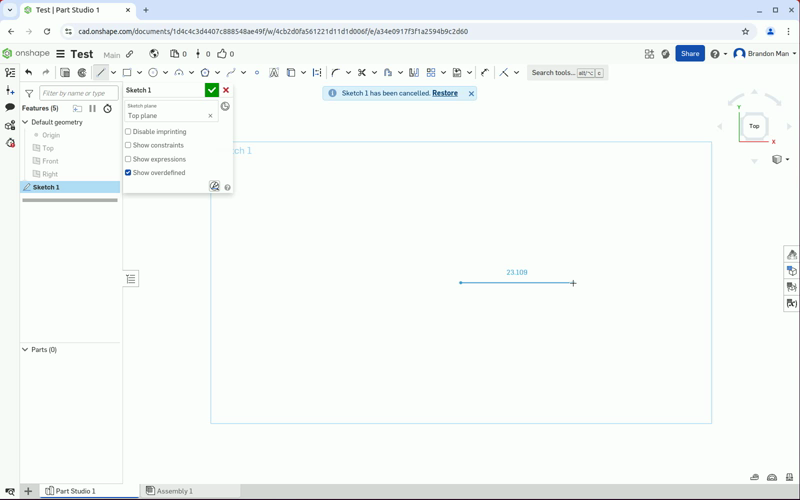
click(573, 282)
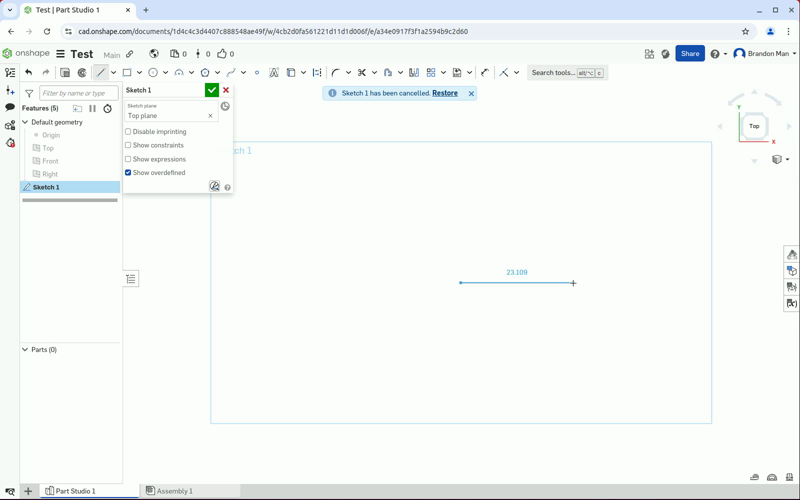
key_up(shift)
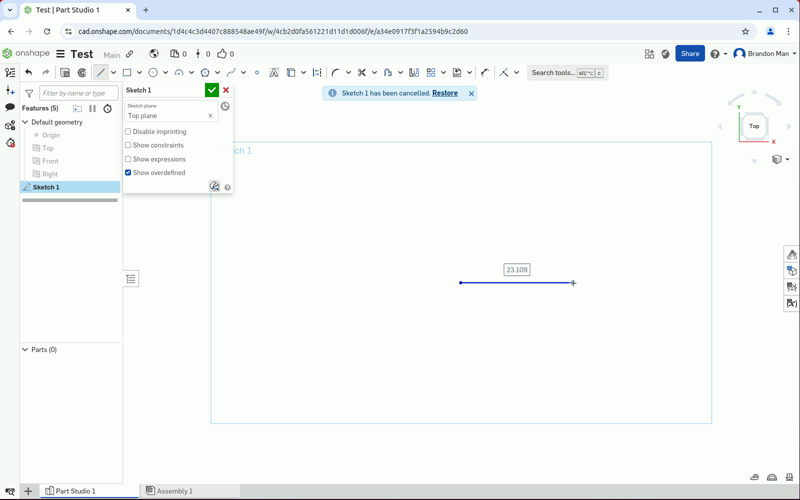
key_down(shift)
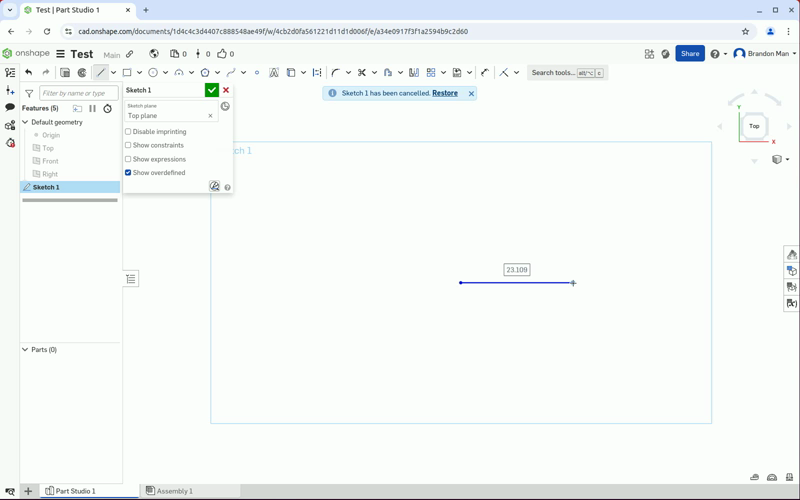
mouse_move(573, 204)
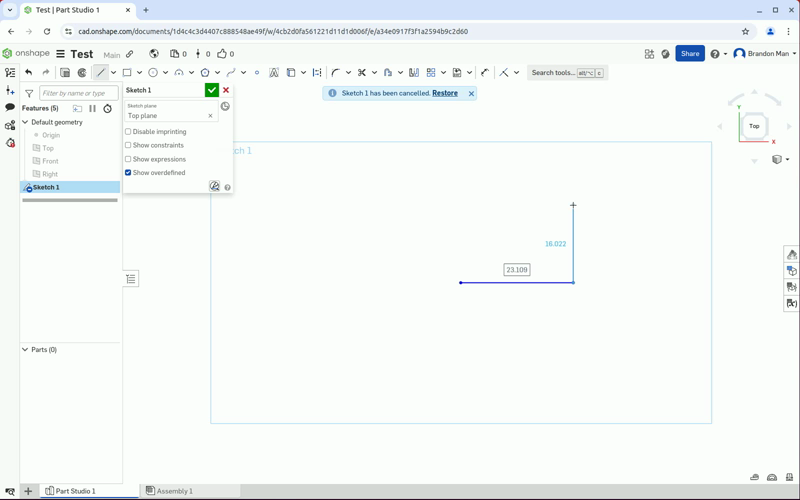
click(573, 204)
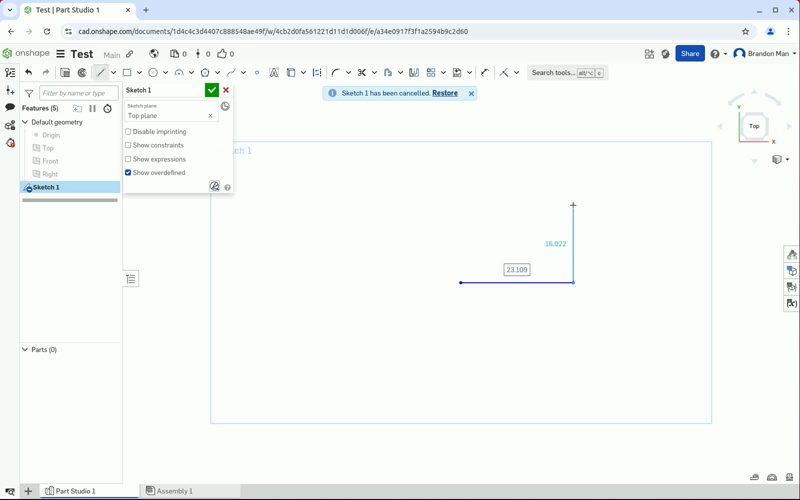
key_up(shift)
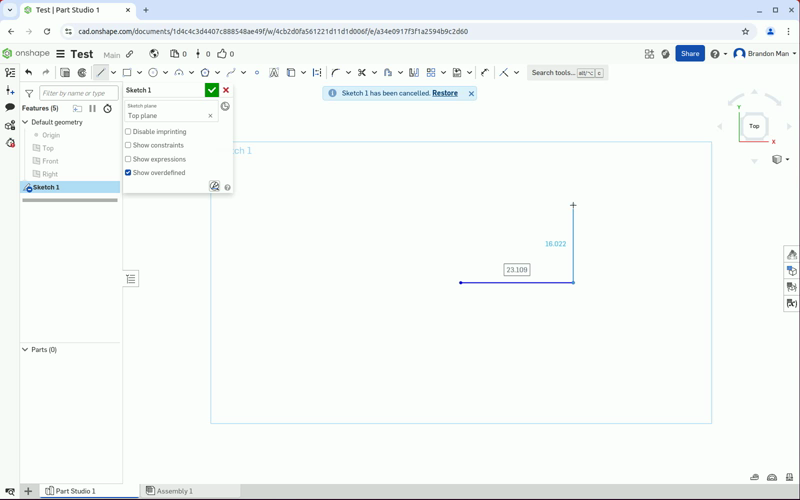
key_down(shift)
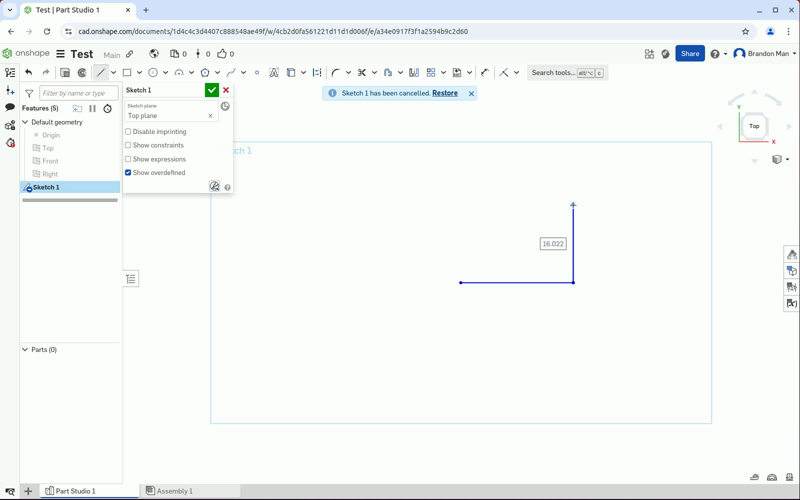
mouse_move(460, 204)
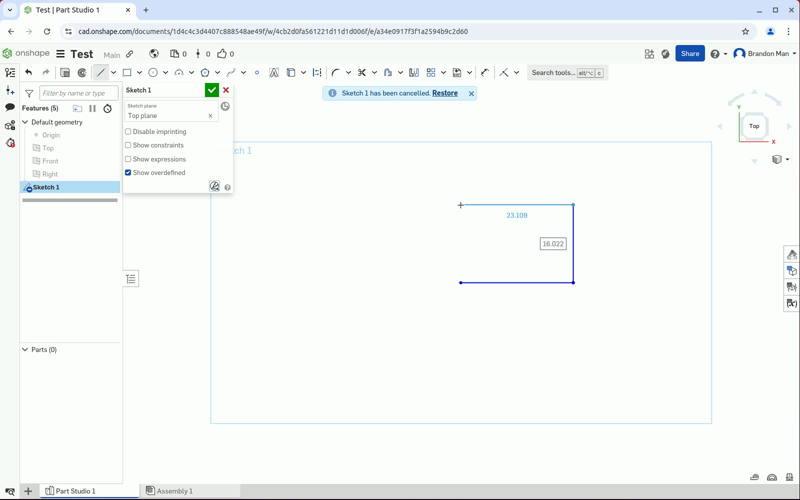
click(460, 204)
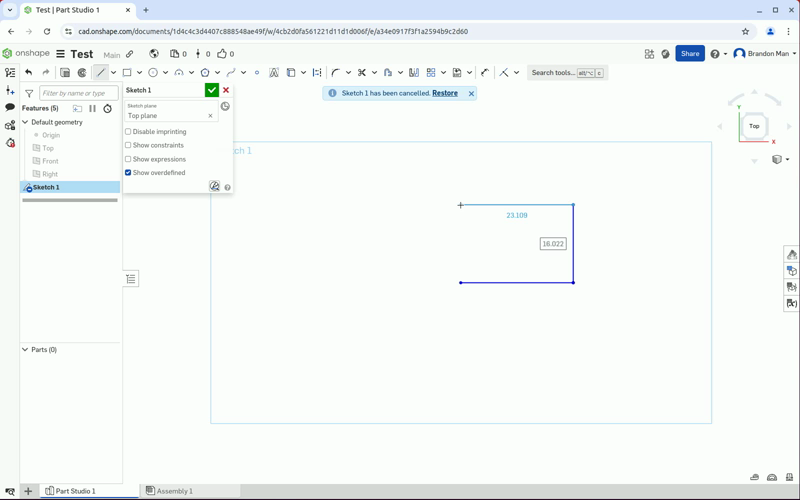
key_up(shift)
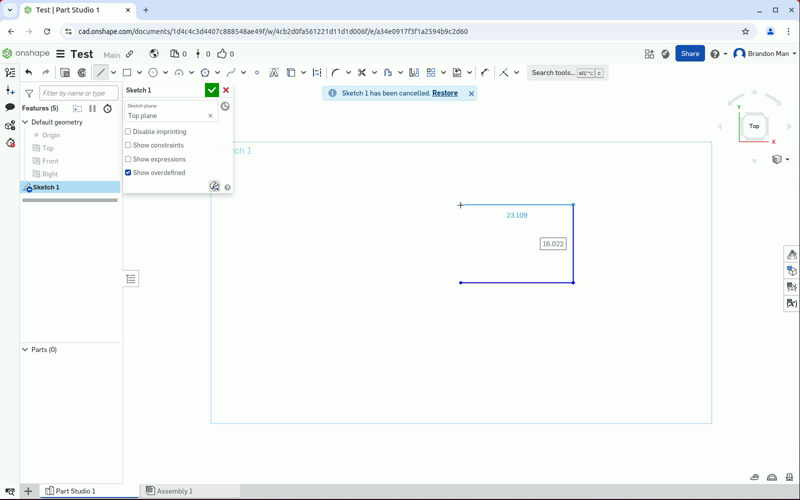
key_down(shift)
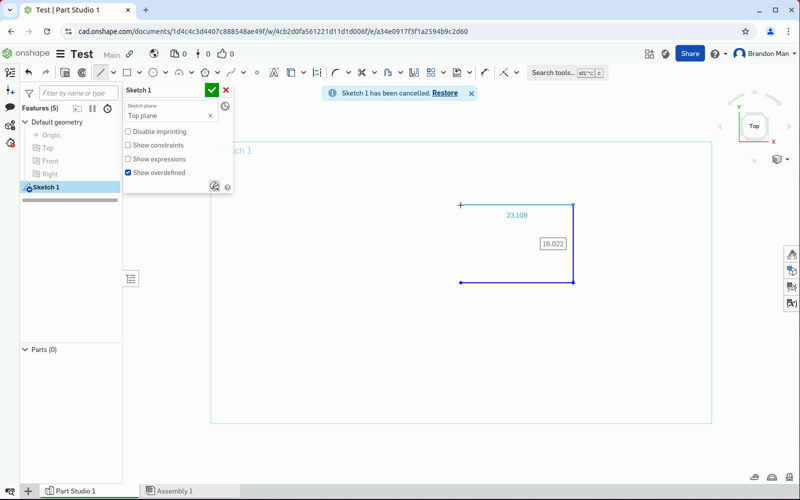
mouse_move(460, 282)
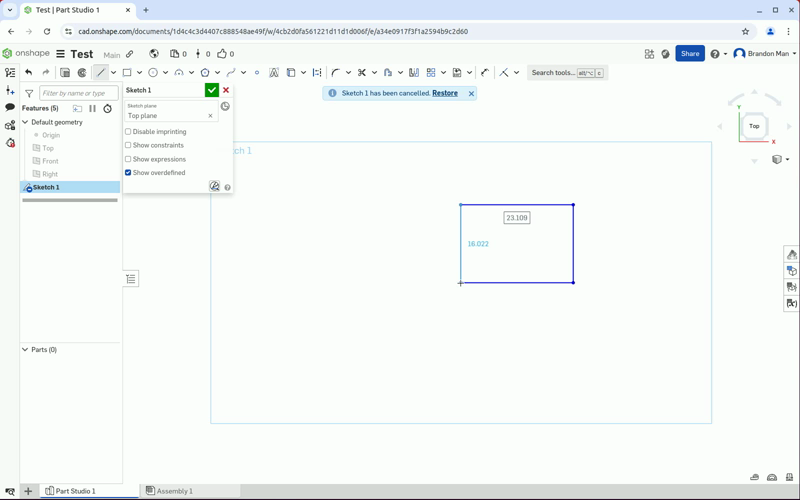
key_up(shift)
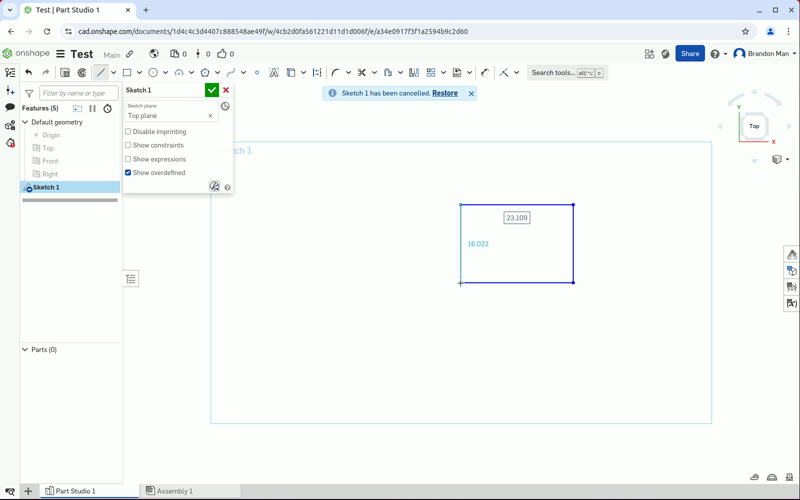
click(460, 282)
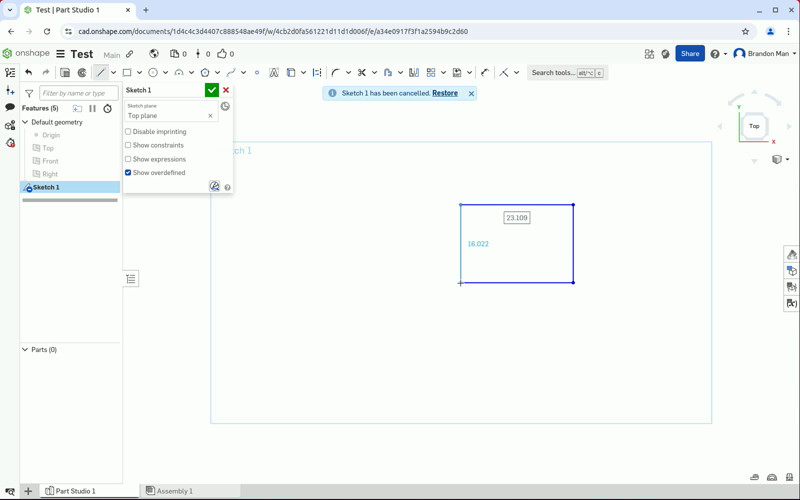
key(esc)
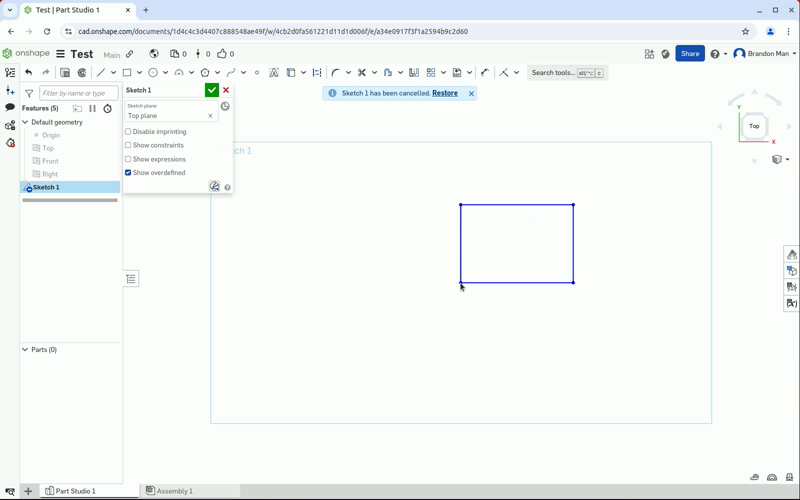
mouse_move(472, 255)
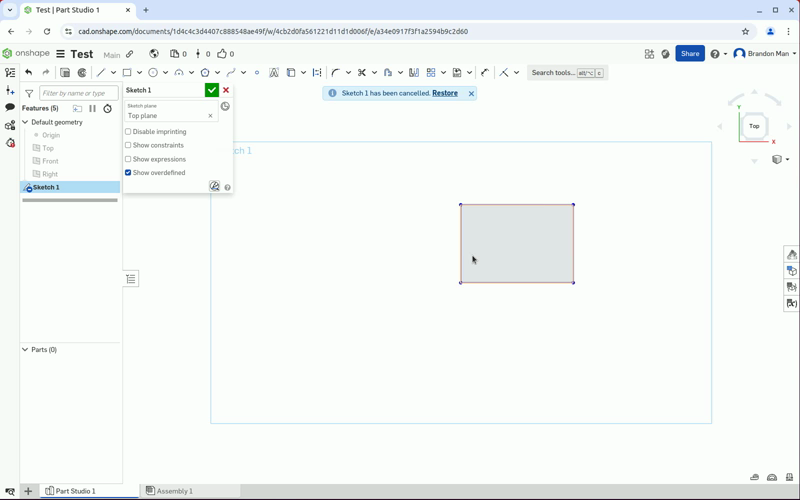
click(472, 255)
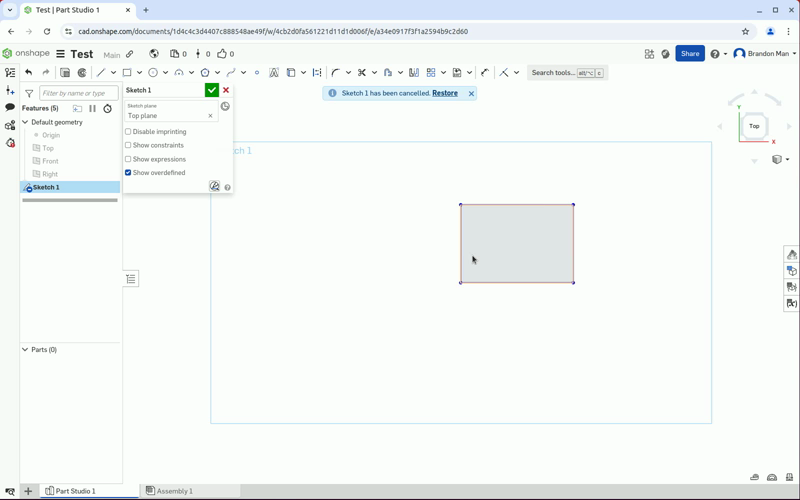
mouse_move(73, 352)
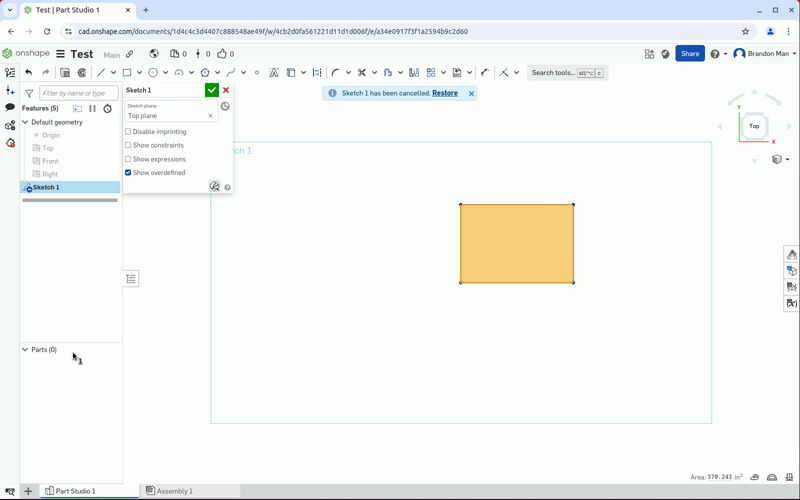
key(shift+y)
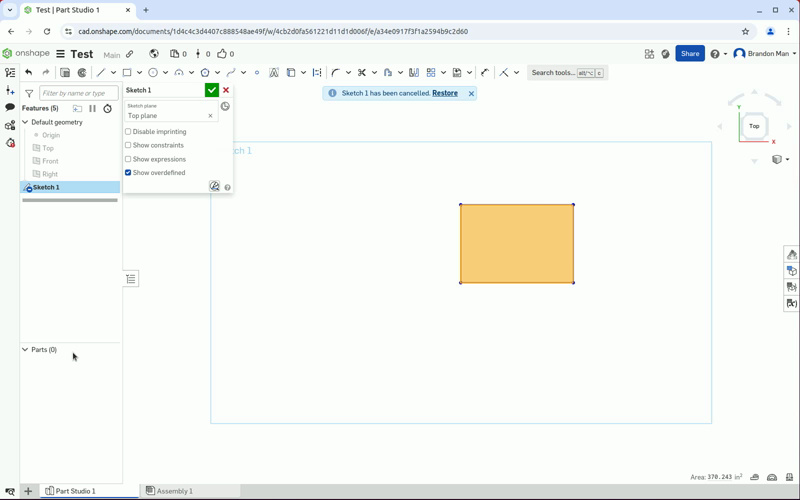
key(shift+e)
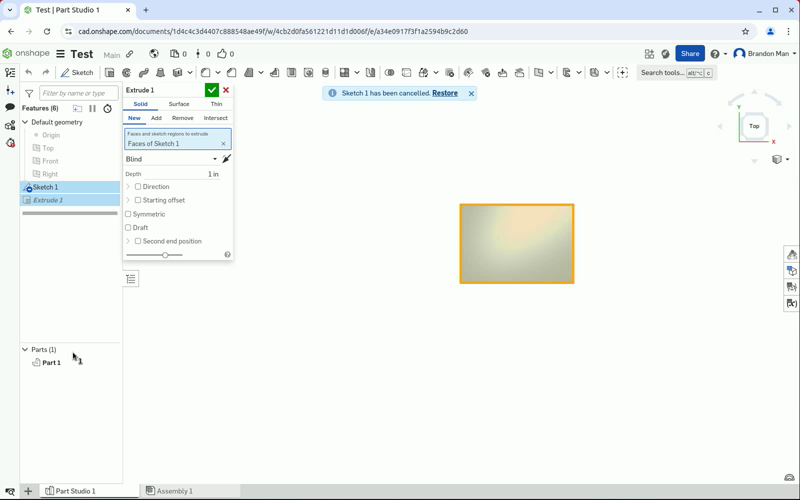
mouse_move(143, 106)
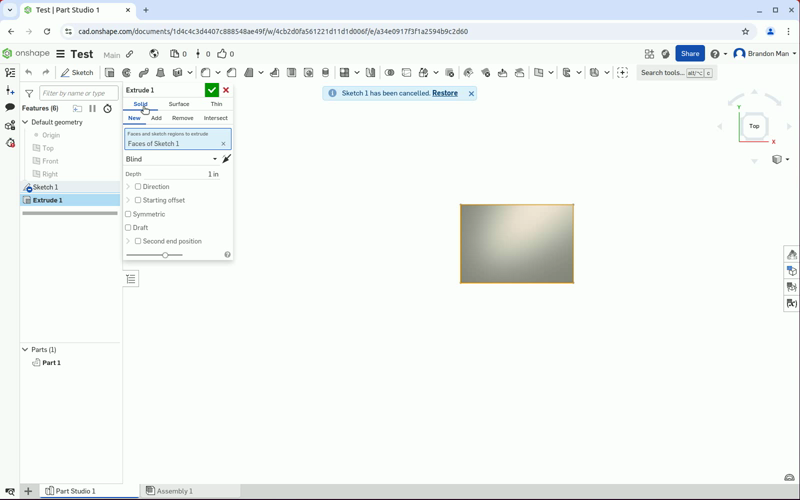
click(143, 106)
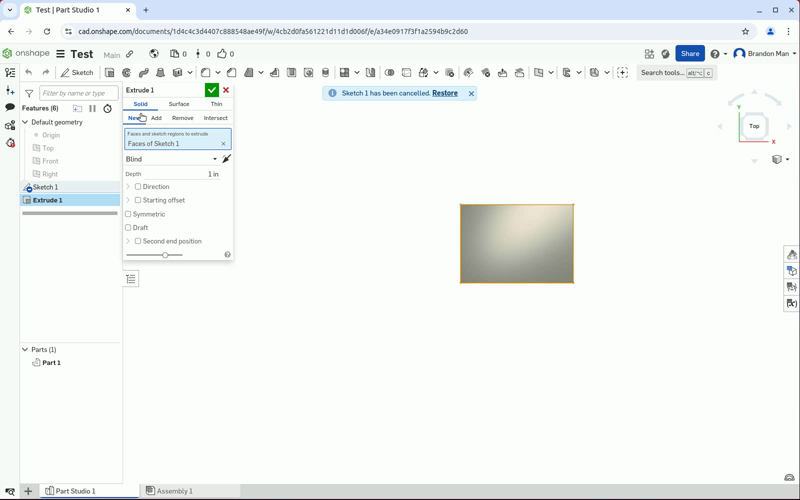
mouse_move(137, 120)
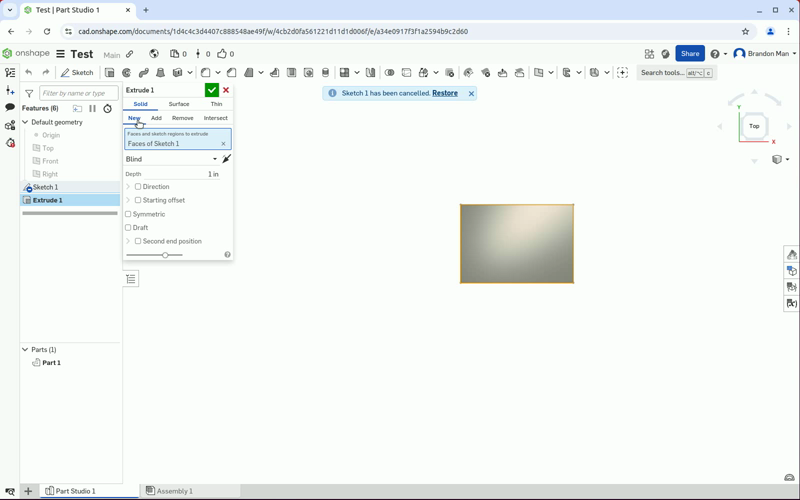
click(137, 120)
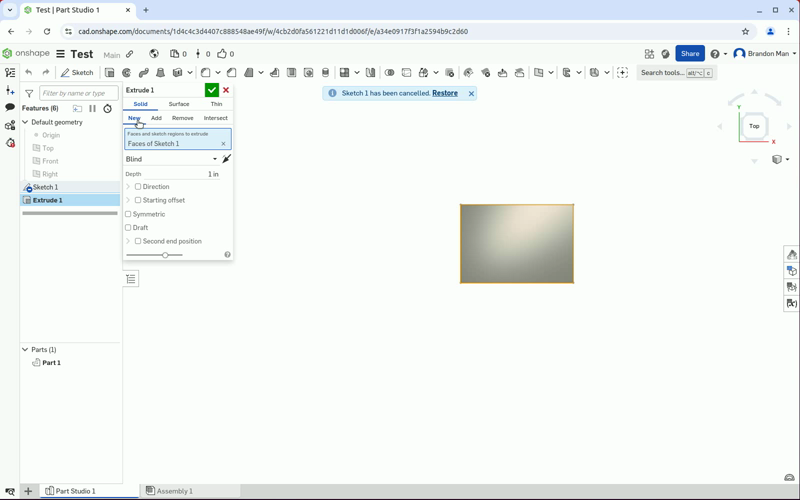
key(tab, 4)
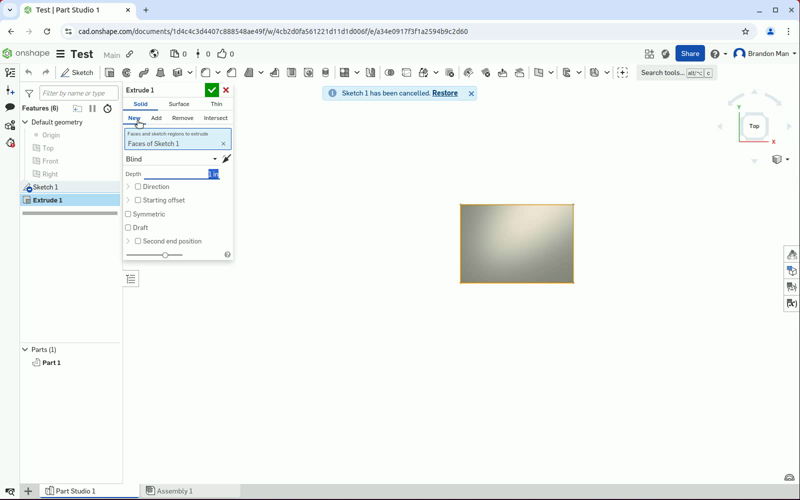
text(5.777)
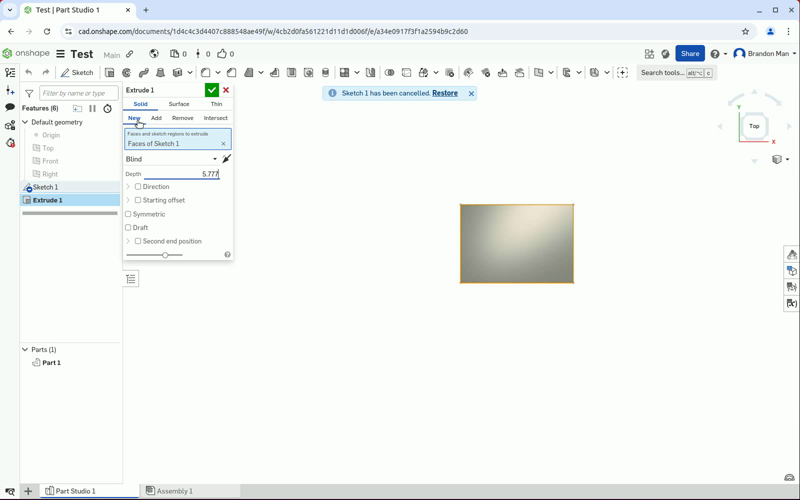
key(enter)
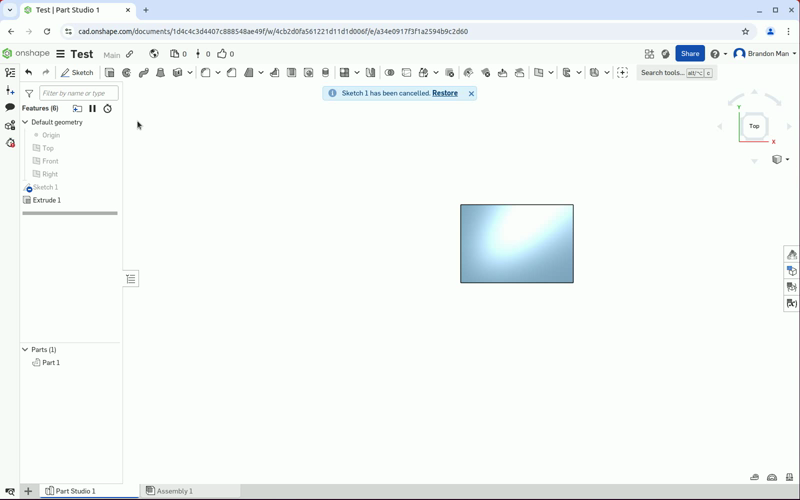
key(shift+h)
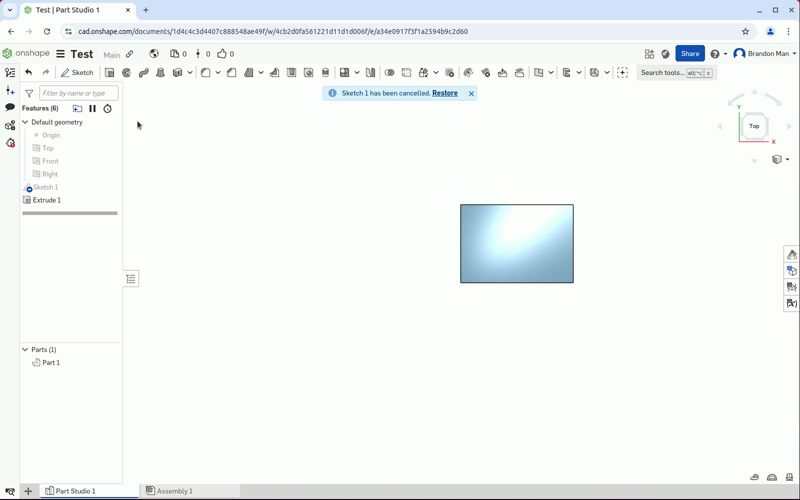
key(shift+h)
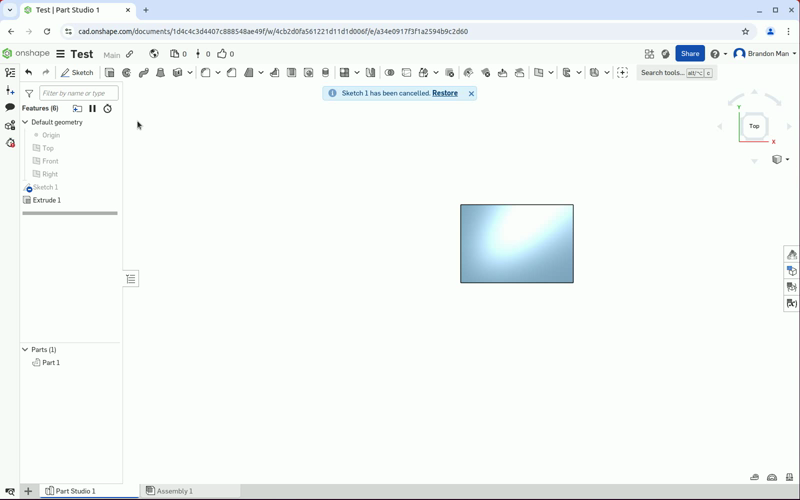
mouse_move(73, 189)
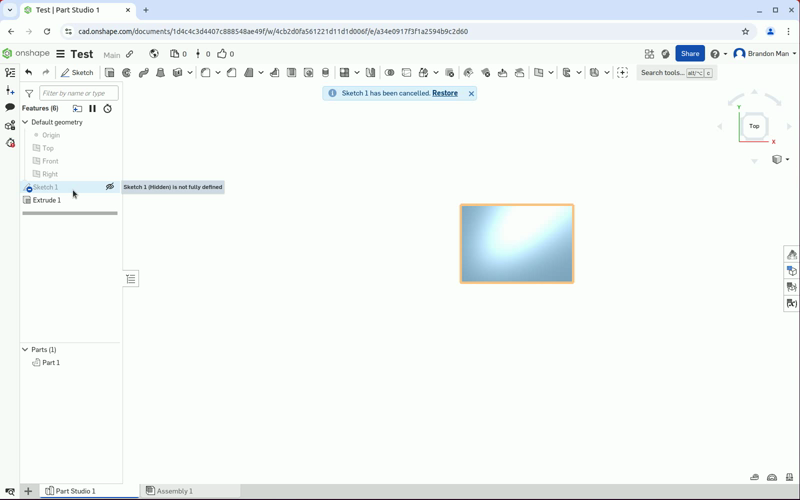
click(73, 189)
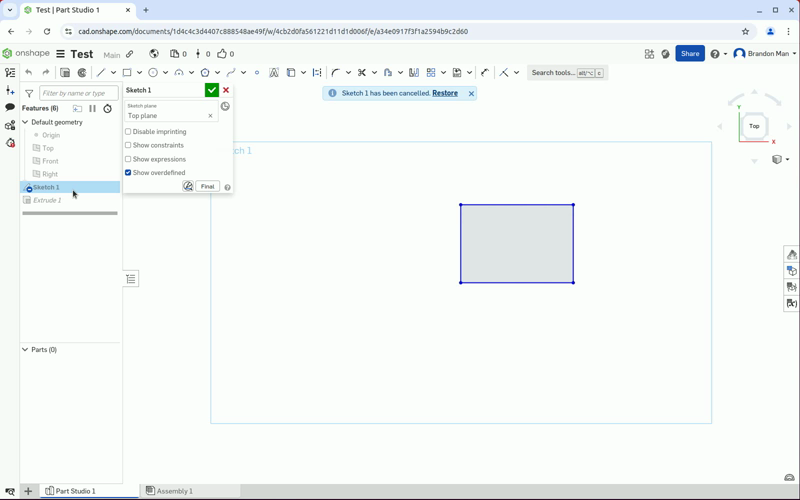
mouse_move(229, 92)
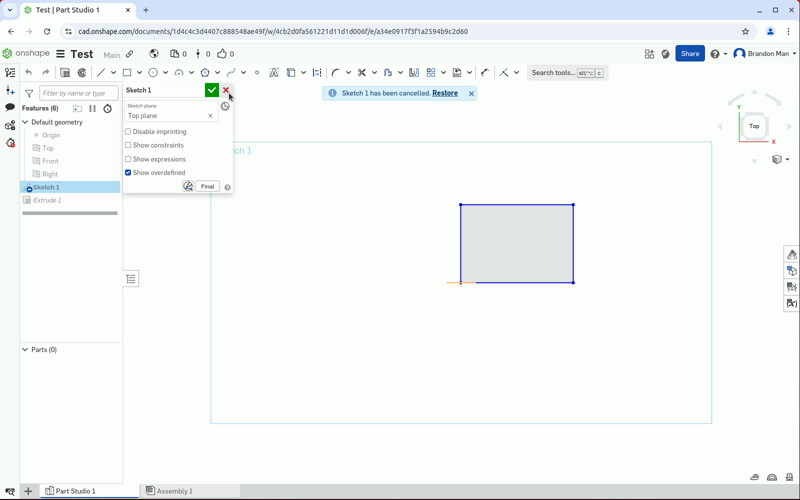
click(229, 92)
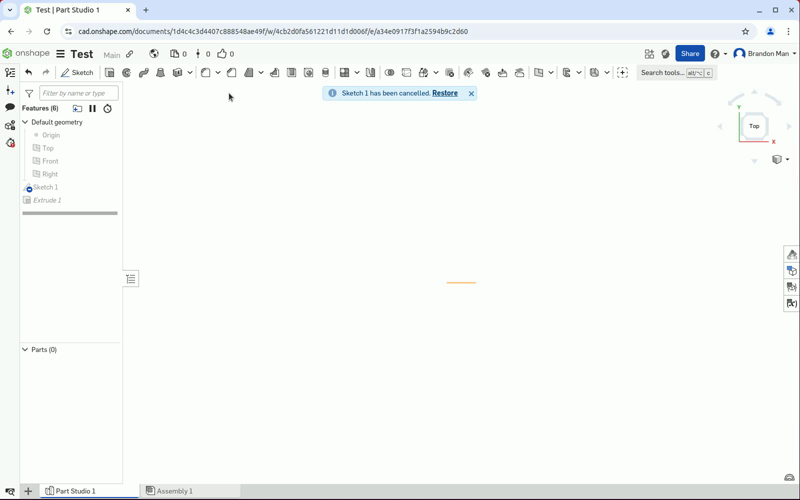
mouse_move(541, 75)
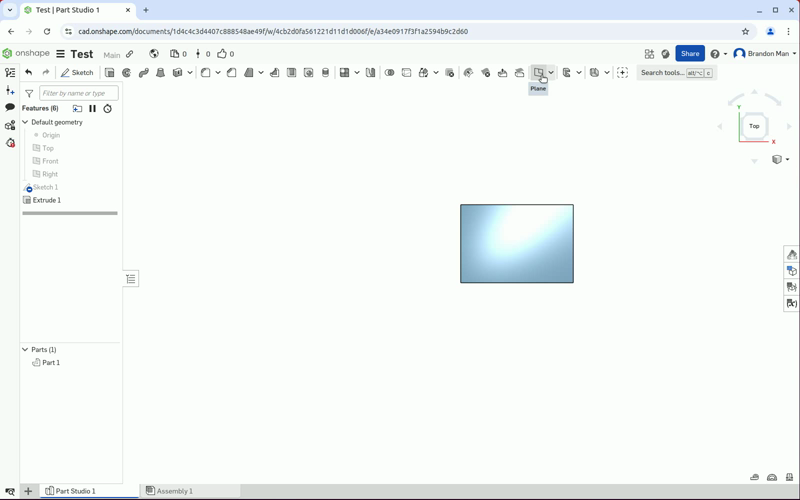
click(541, 75)
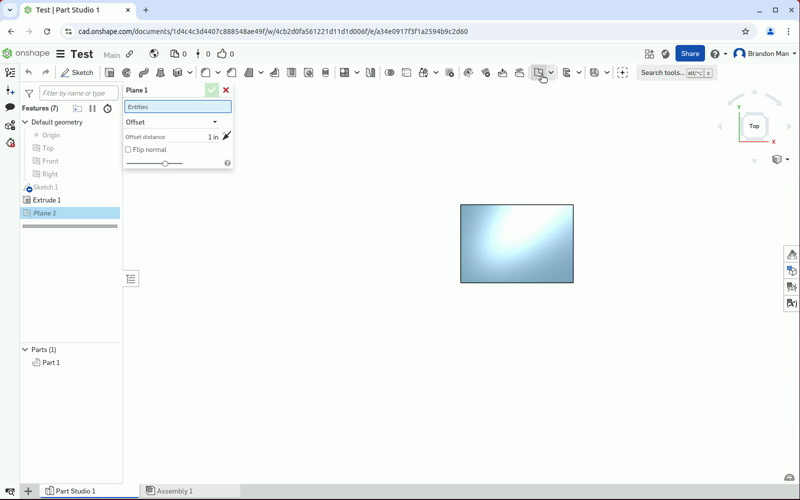
mouse_move(73, 150)
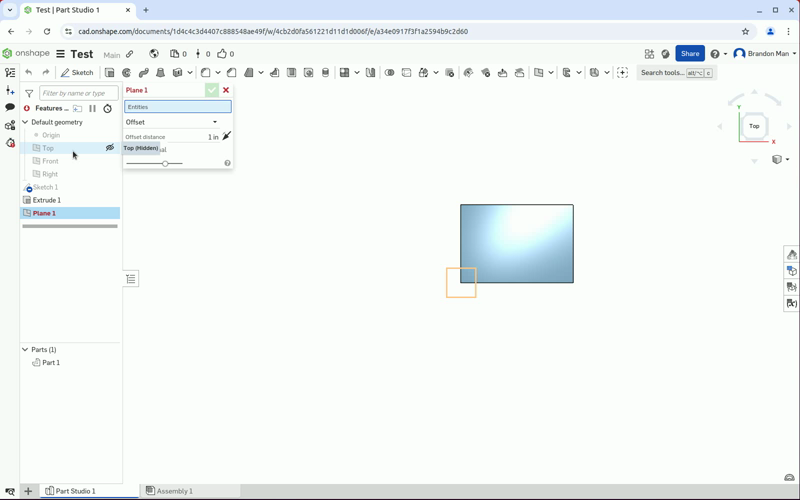
click(73, 150)
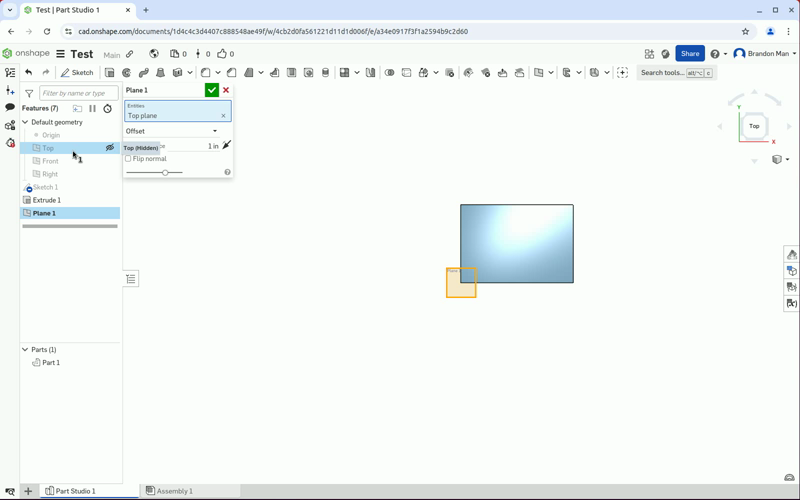
key(tab, 2)
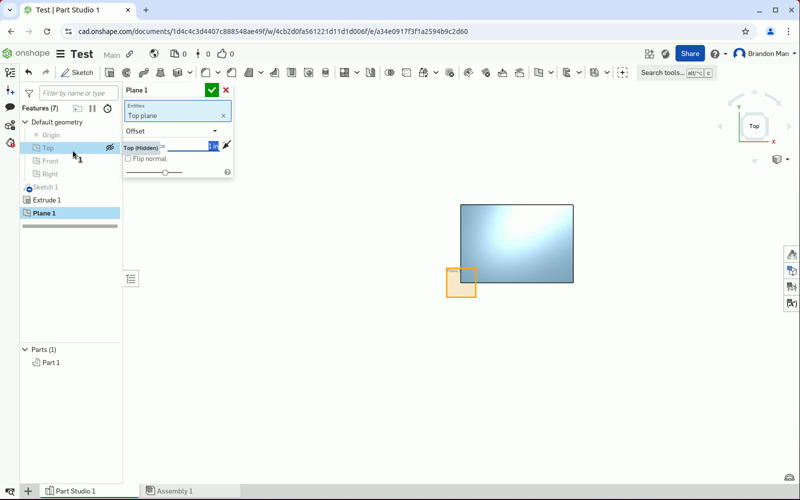
text(5.792)
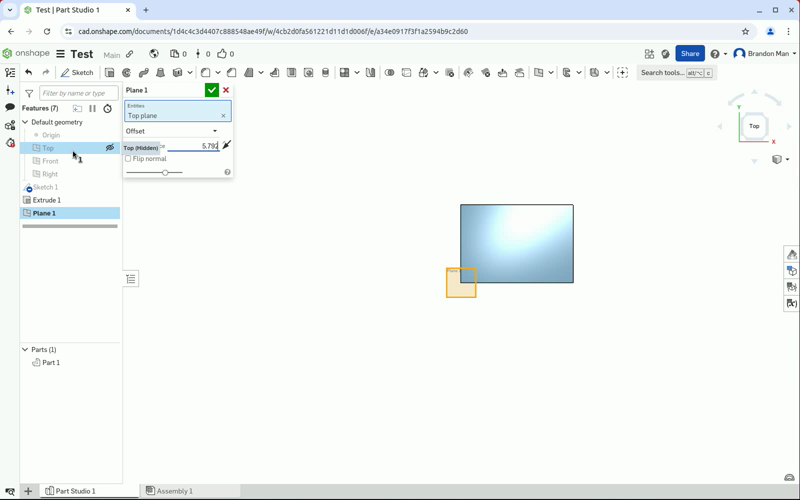
key(enter, 2)
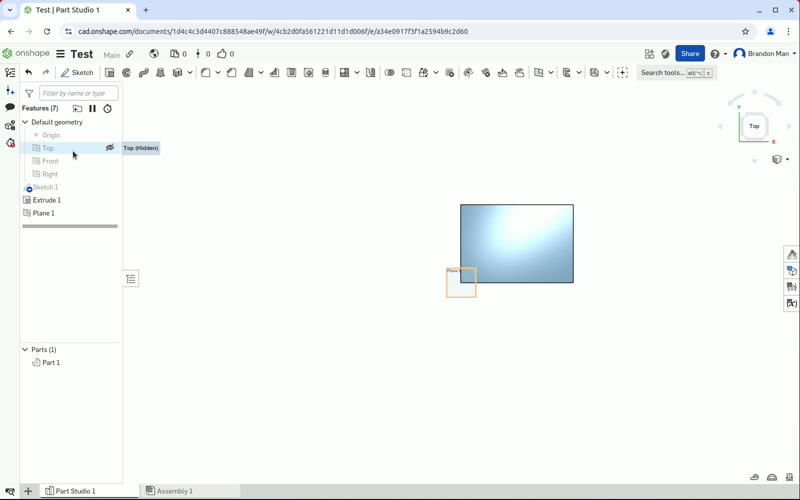
key(shift+s)
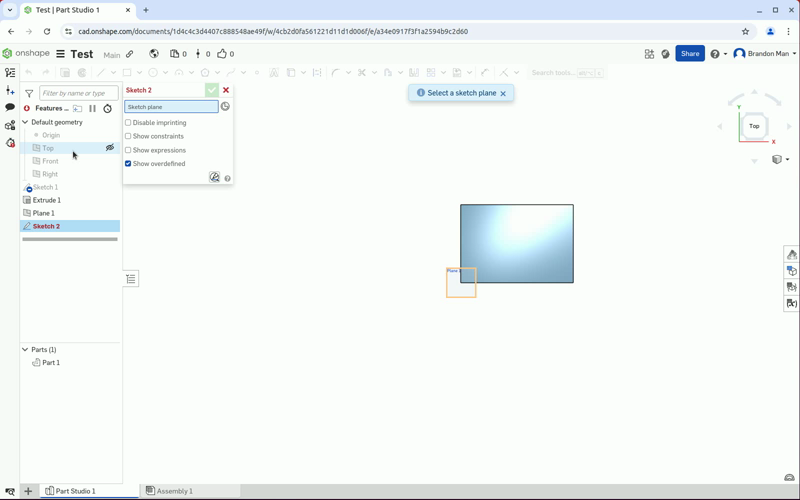
mouse_move(73, 215)
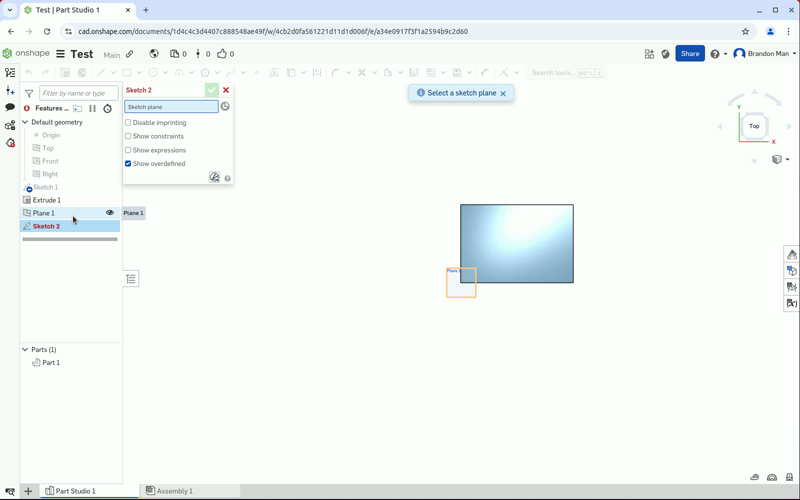
click(73, 215)
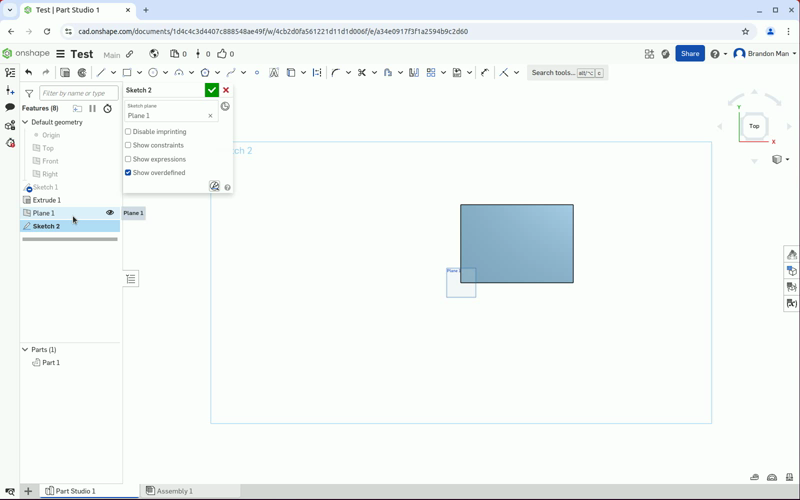
mouse_move(73, 352)
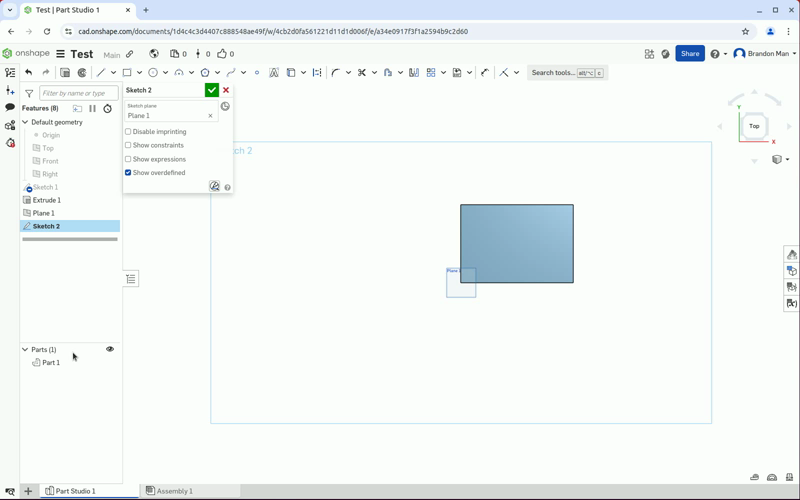
key(y)
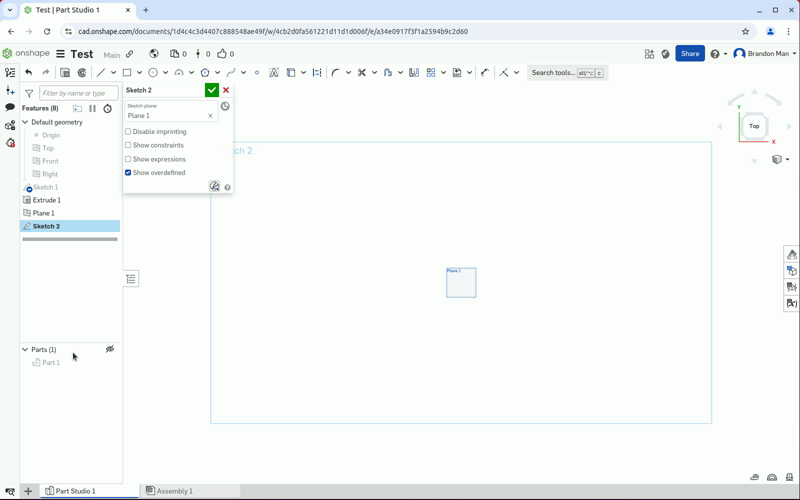
key(l)
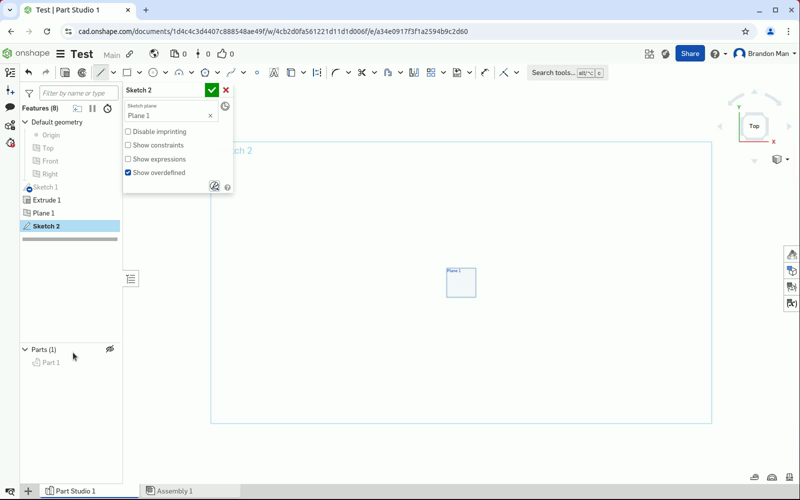
key_down(shift)
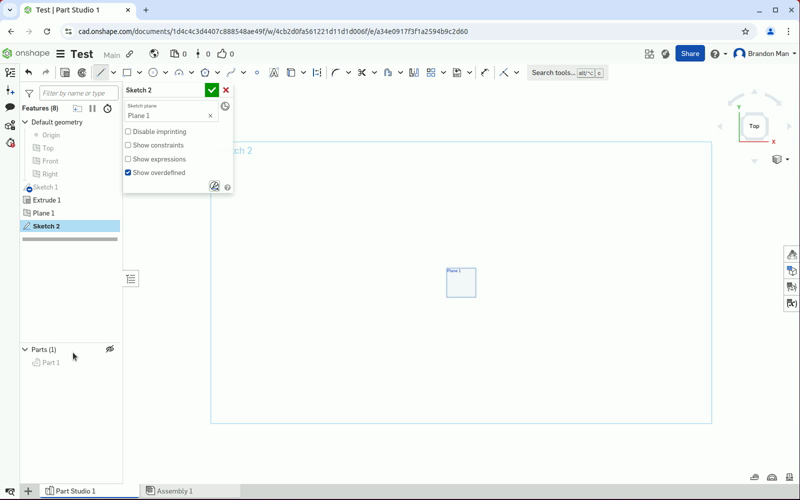
mouse_move(516, 282)
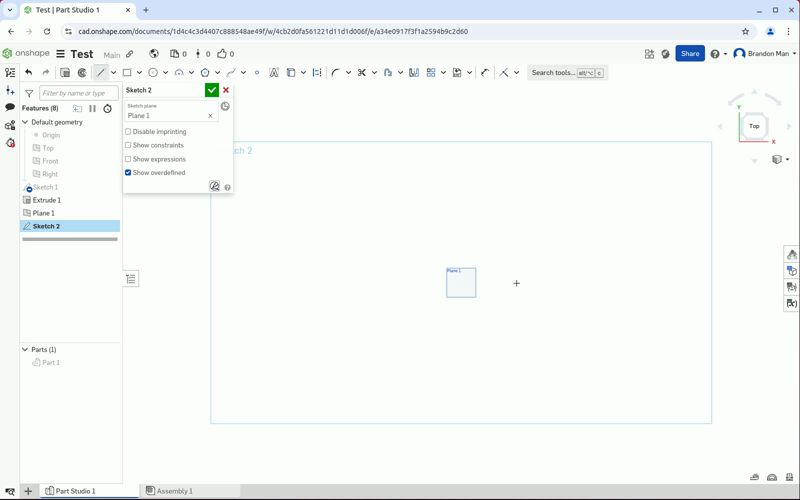
click(516, 282)
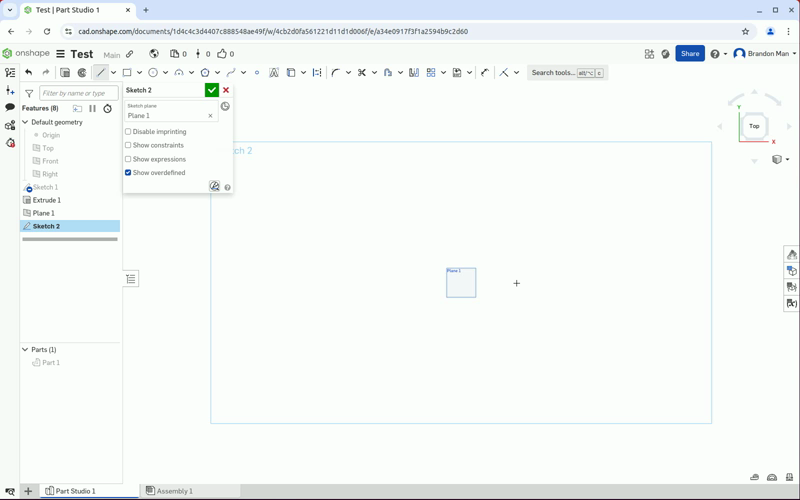
key_up(shift)
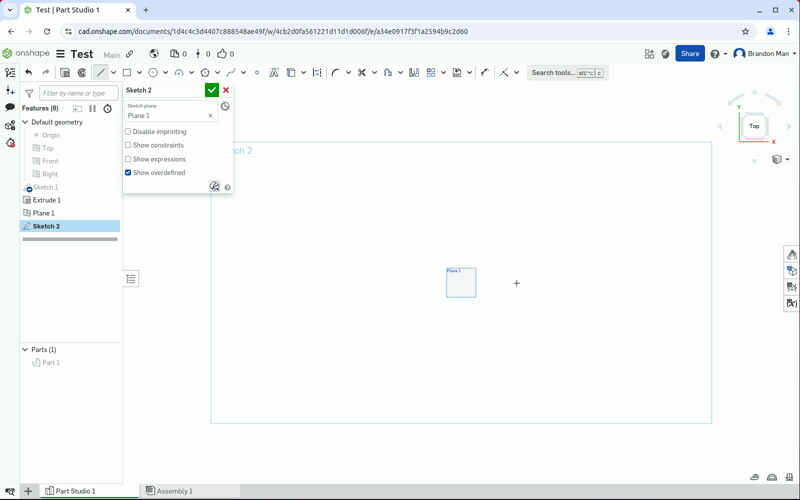
key_down(shift)
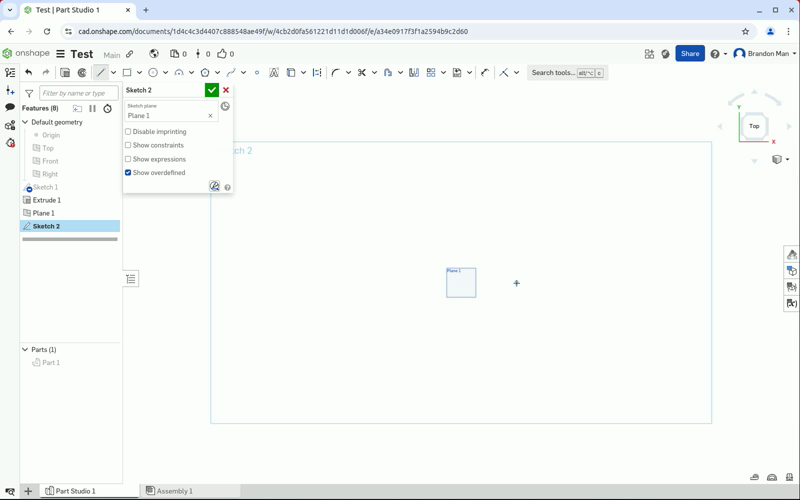
mouse_move(546, 282)
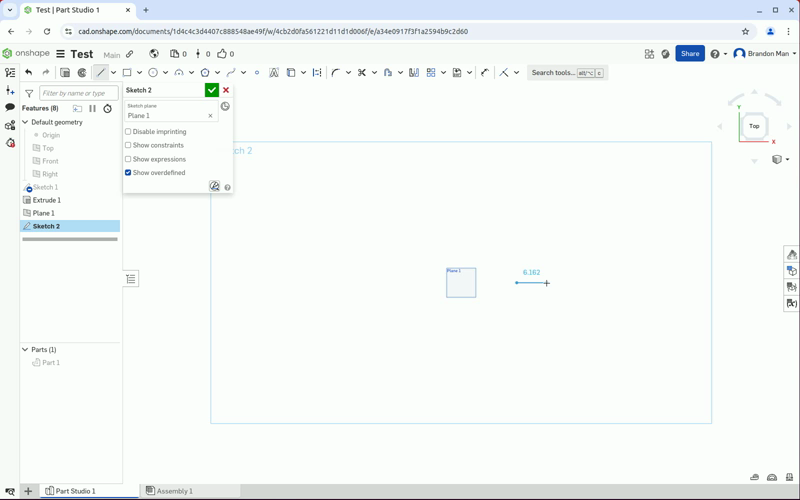
mouse_move(573, 282)
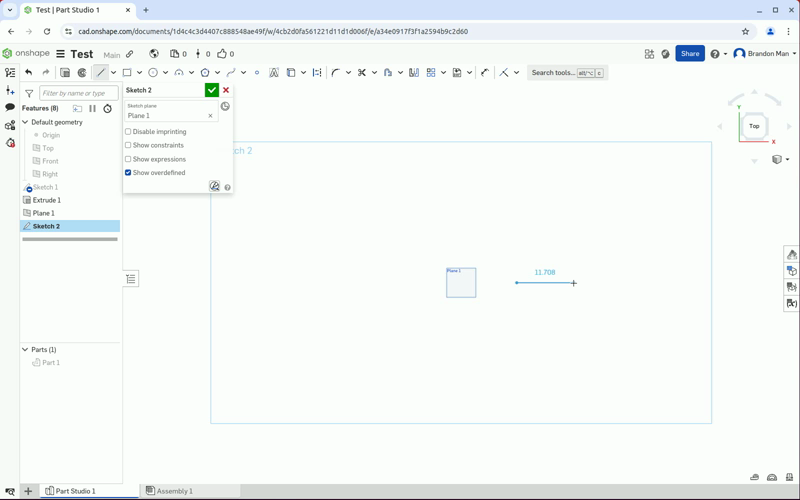
click(573, 282)
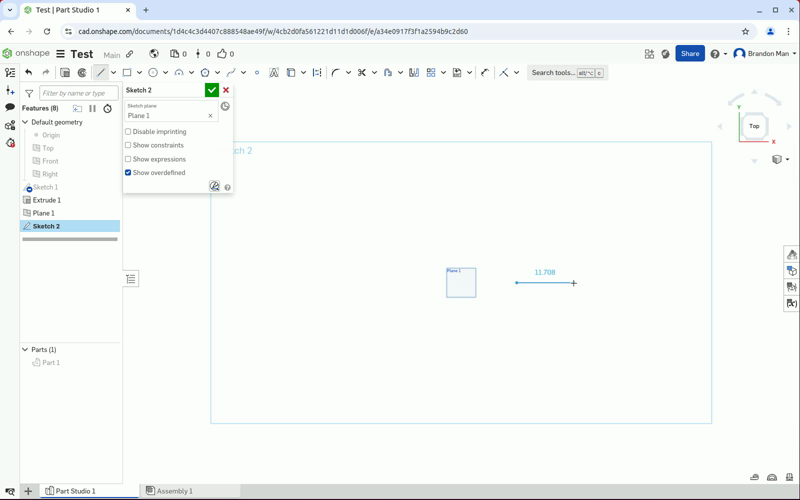
key_up(shift)
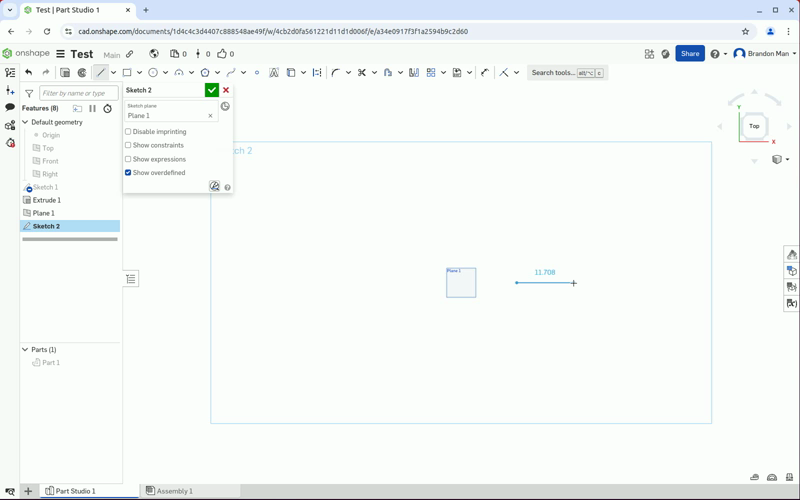
key_down(shift)
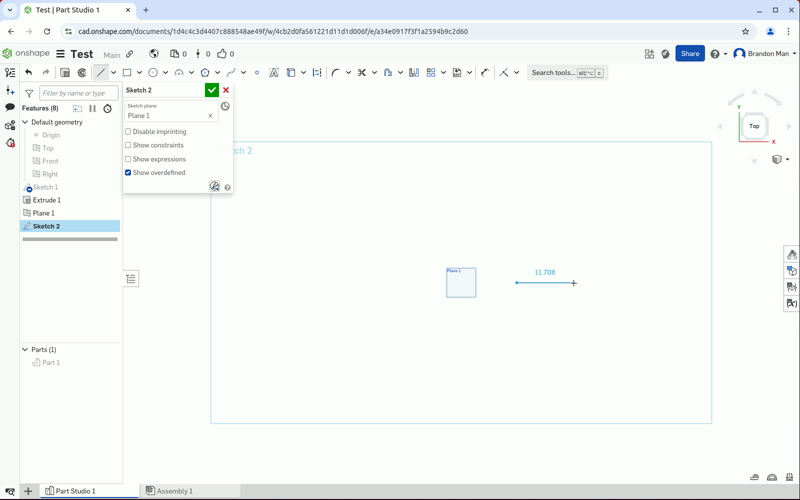
mouse_move(589, 282)
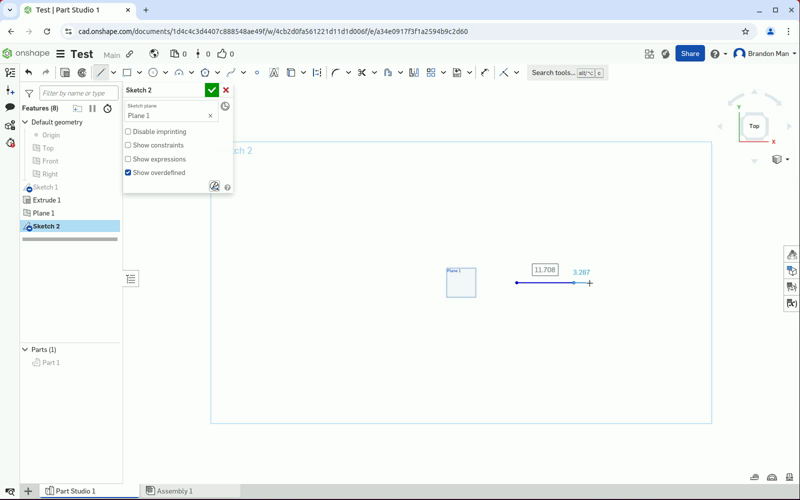
mouse_move(573, 248)
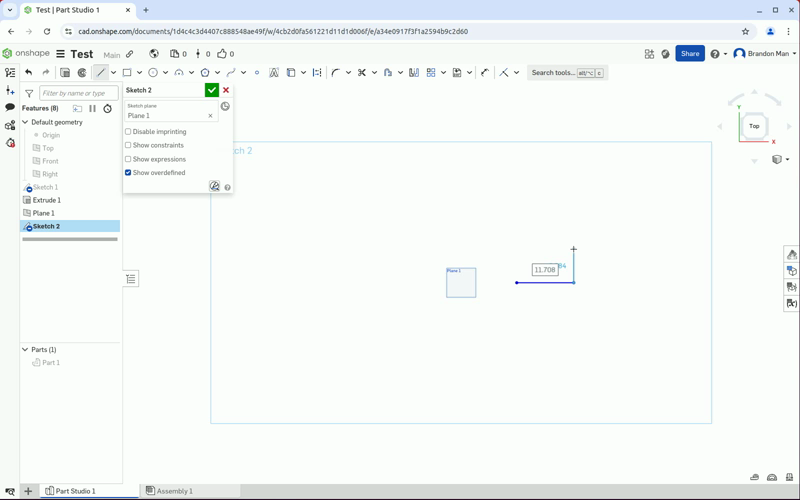
click(573, 248)
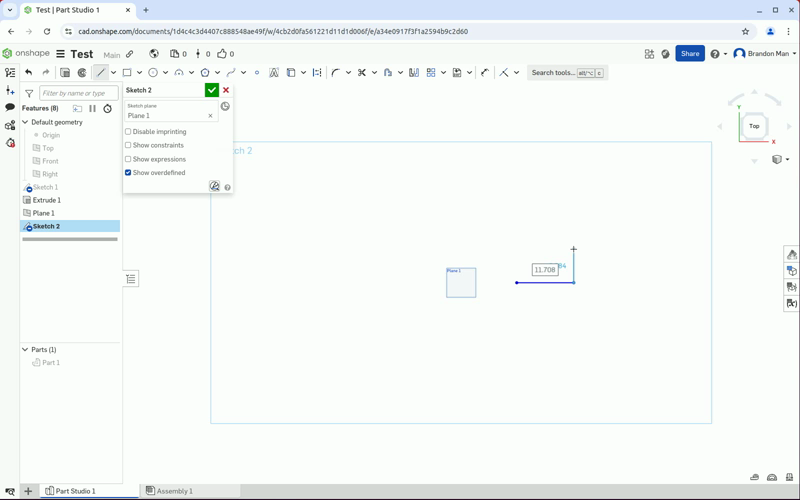
key_up(shift)
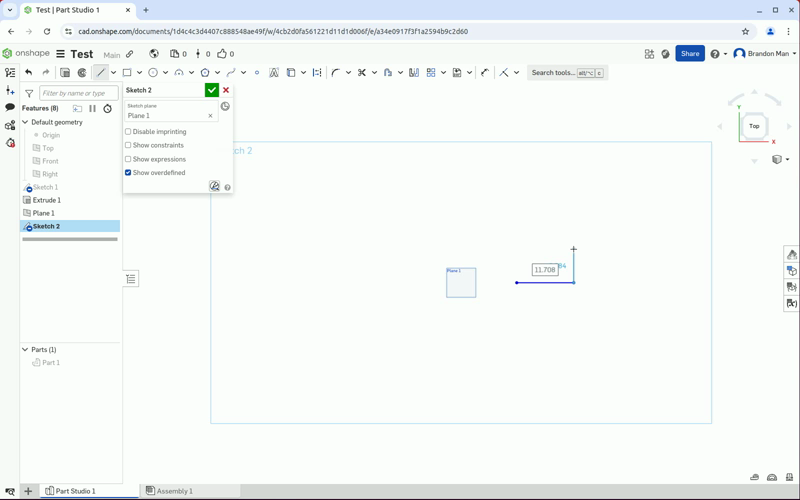
key_down(shift)
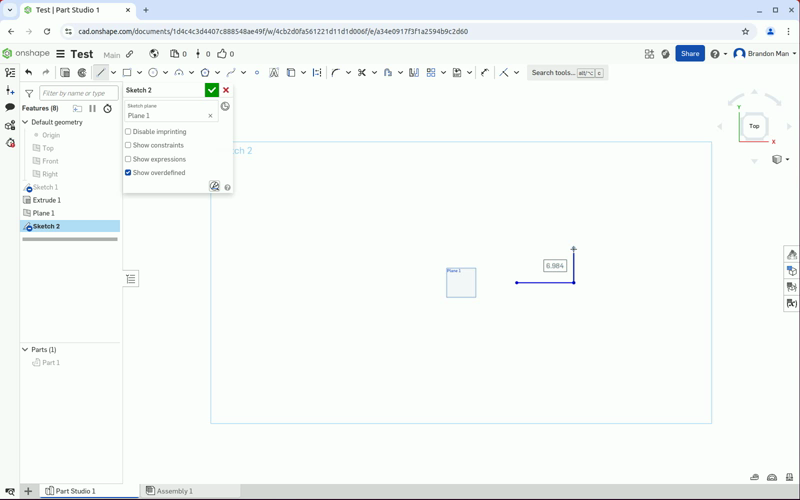
mouse_move(589, 248)
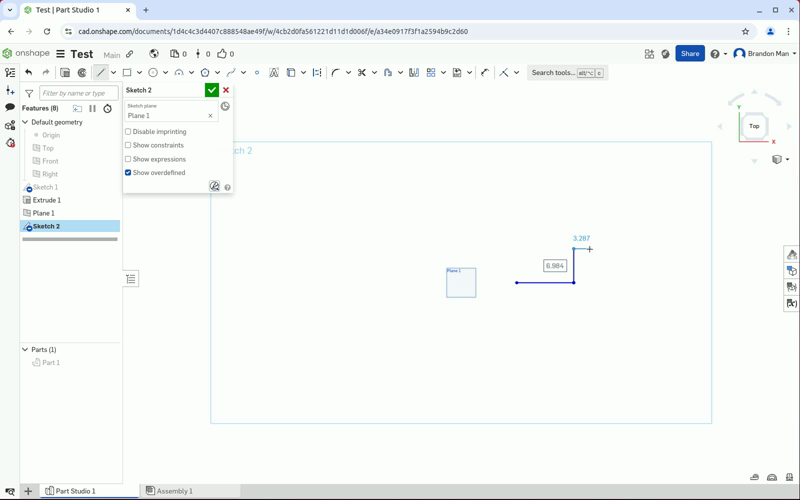
mouse_move(516, 248)
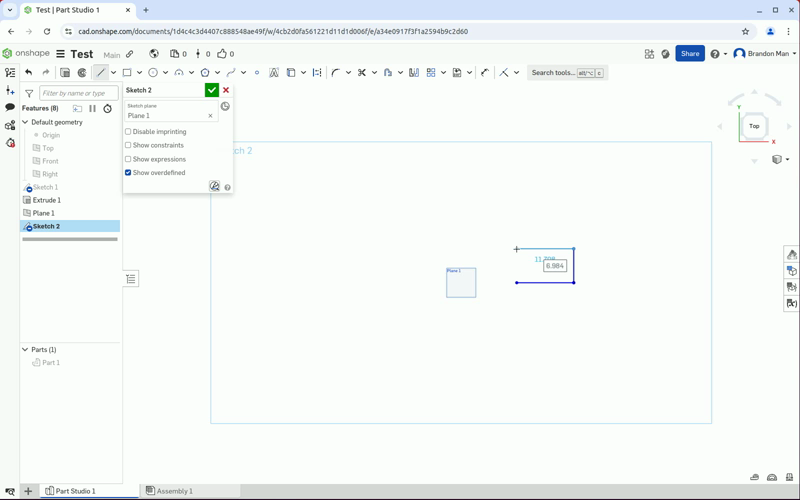
click(516, 248)
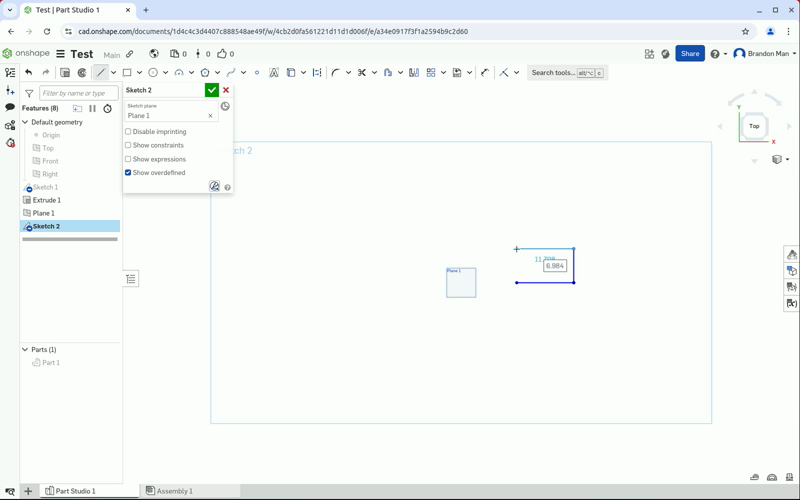
key_up(shift)
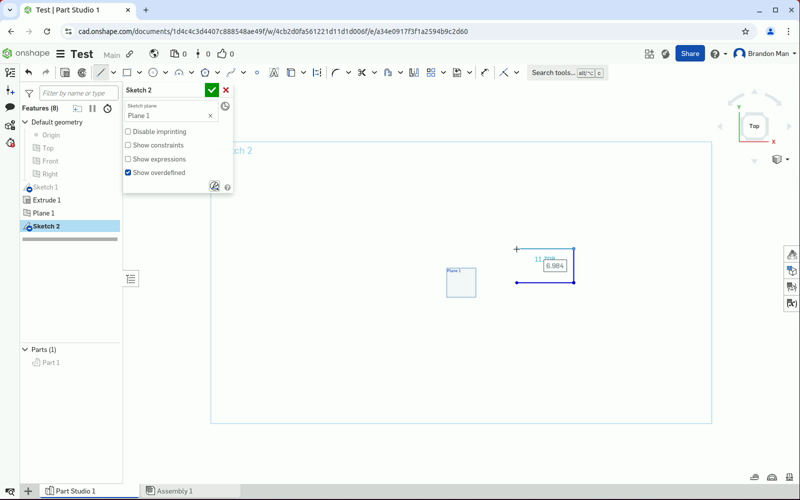
mouse_move(546, 248)
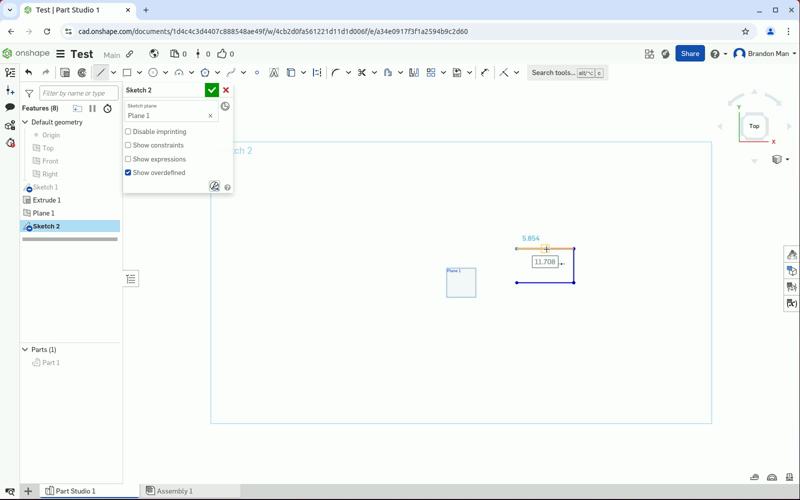
key_down(shift)
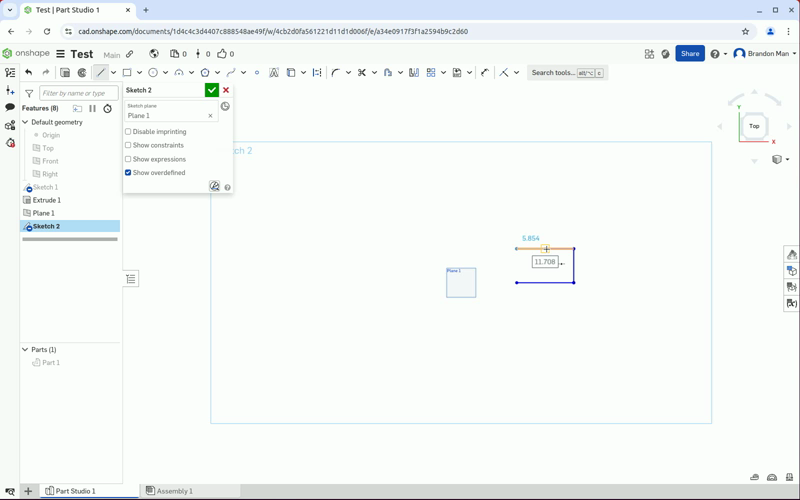
mouse_move(516, 282)
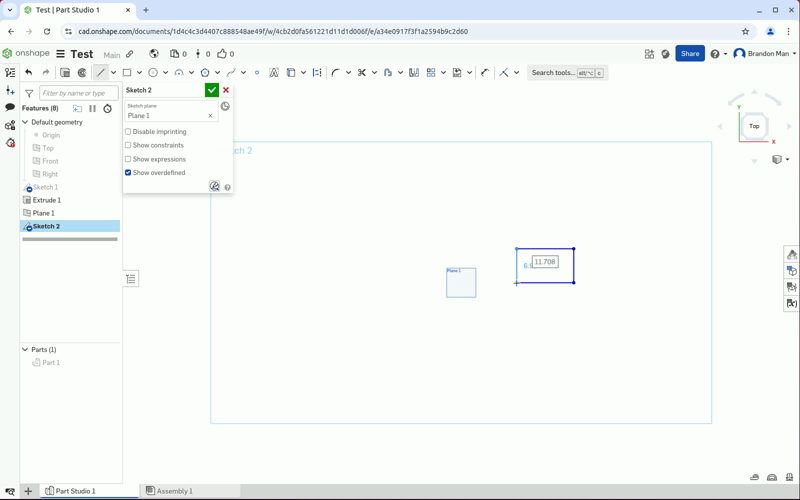
key_up(shift)
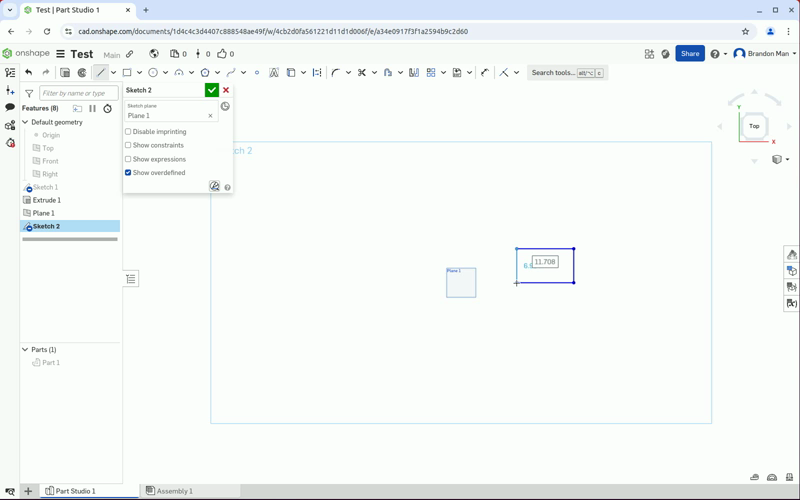
click(516, 282)
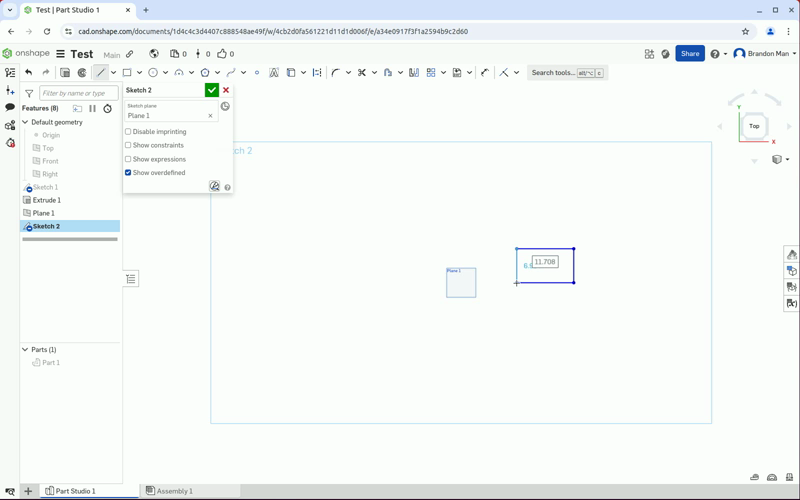
key(esc)
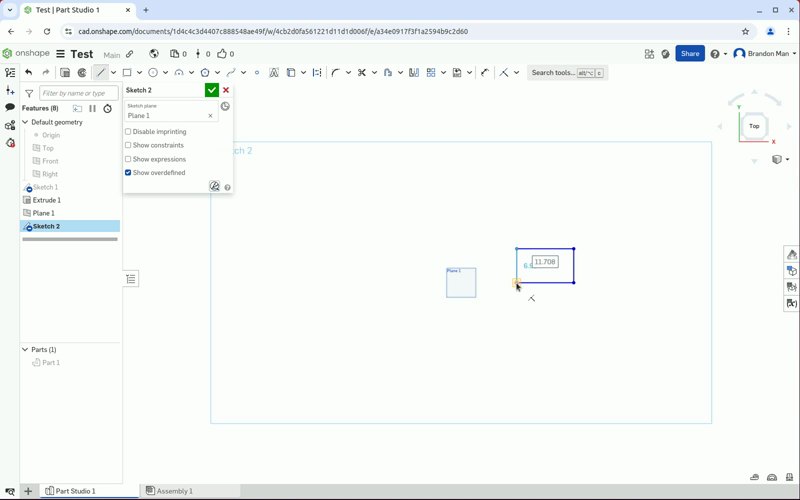
mouse_move(571, 273)
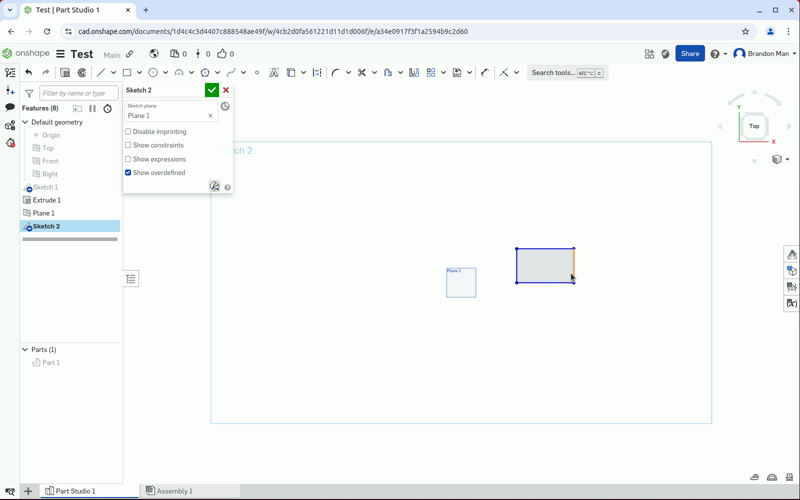
click(571, 273)
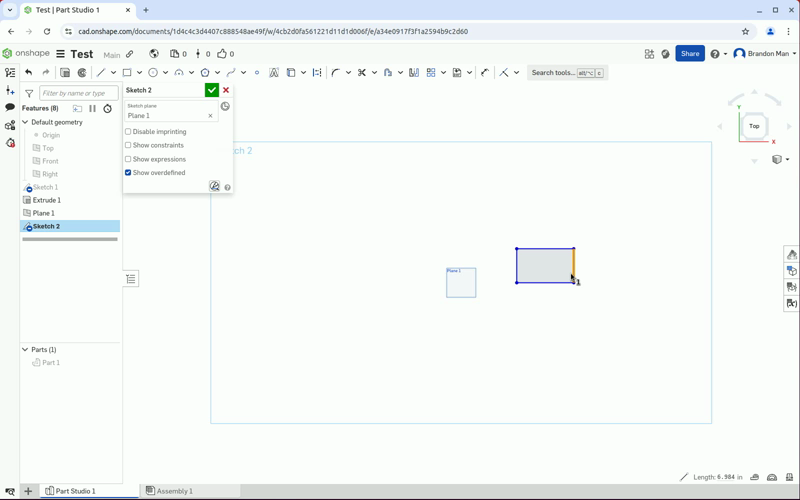
mouse_move(73, 352)
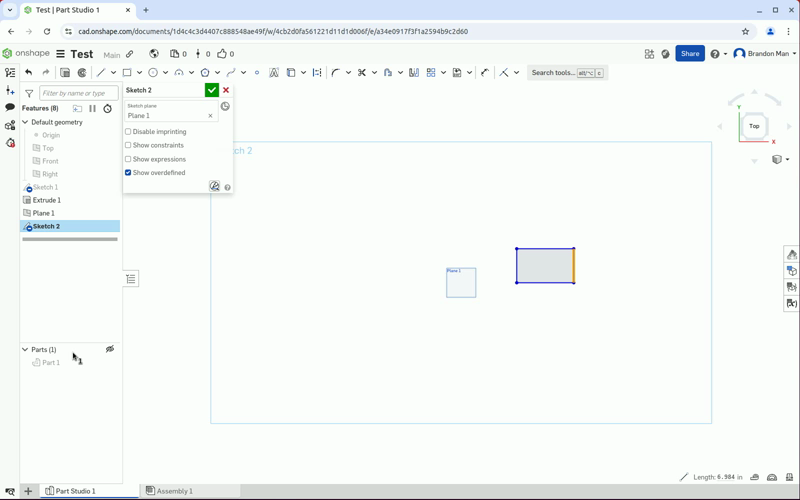
key(shift+y)
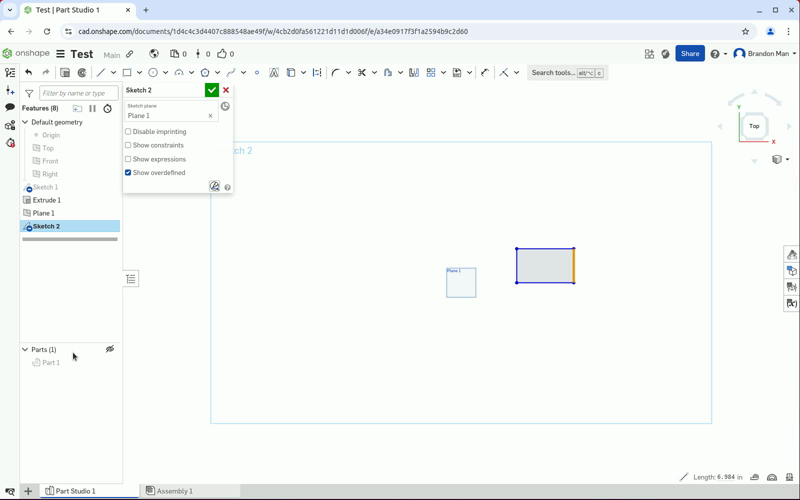
key(shift+e)
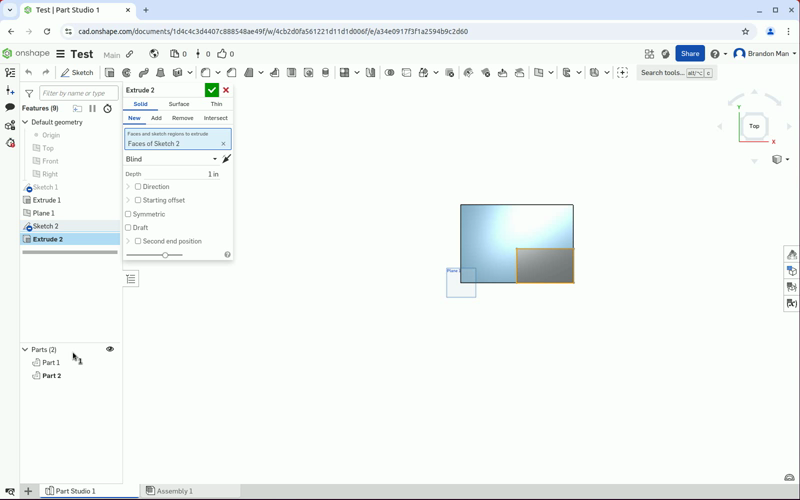
mouse_move(143, 106)
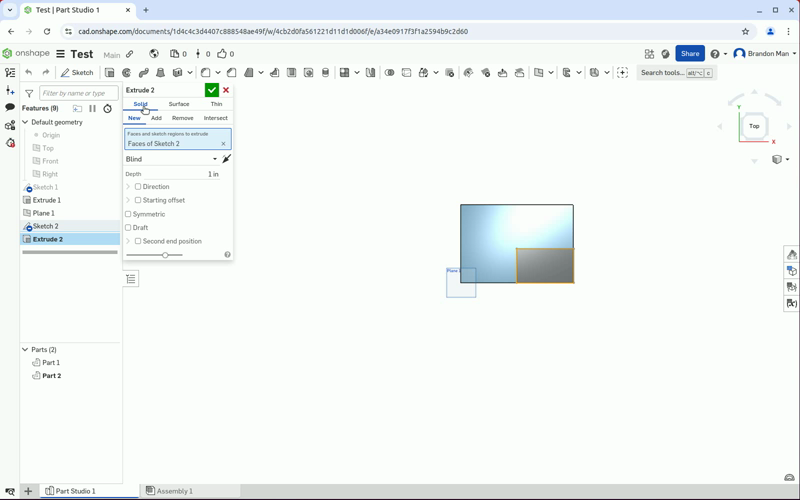
click(143, 106)
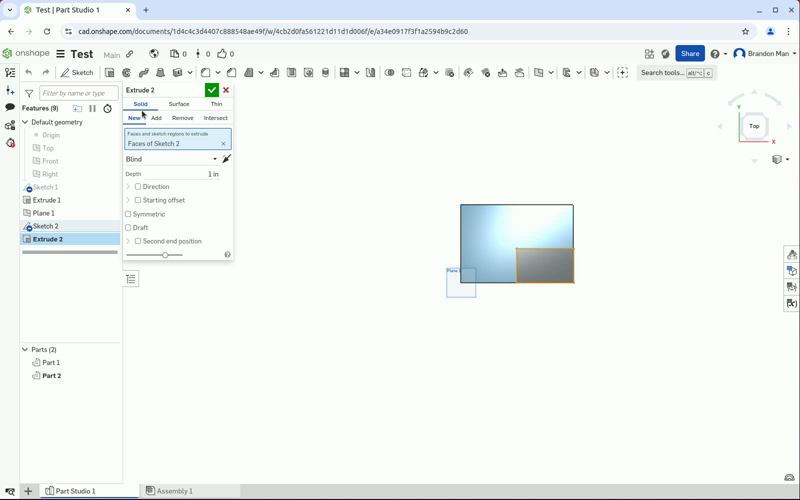
mouse_move(137, 120)
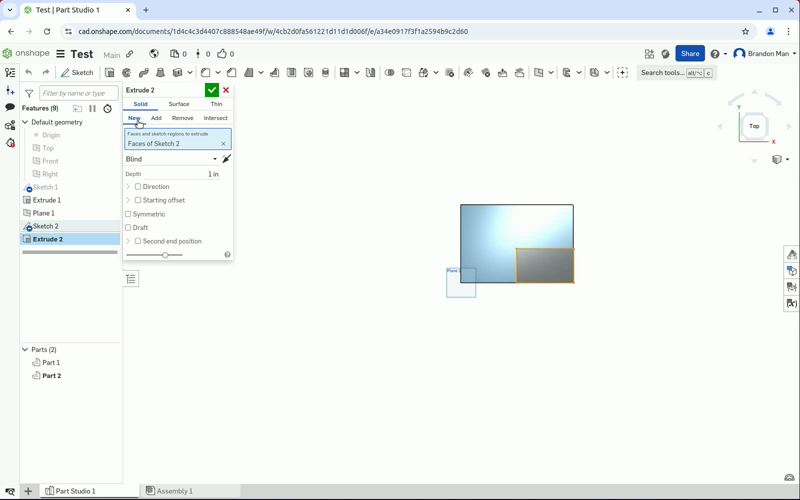
click(137, 120)
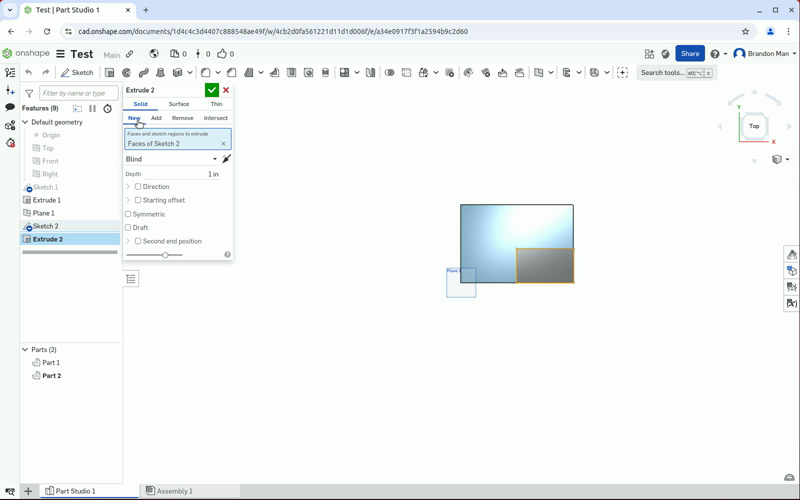
key(tab, 4)
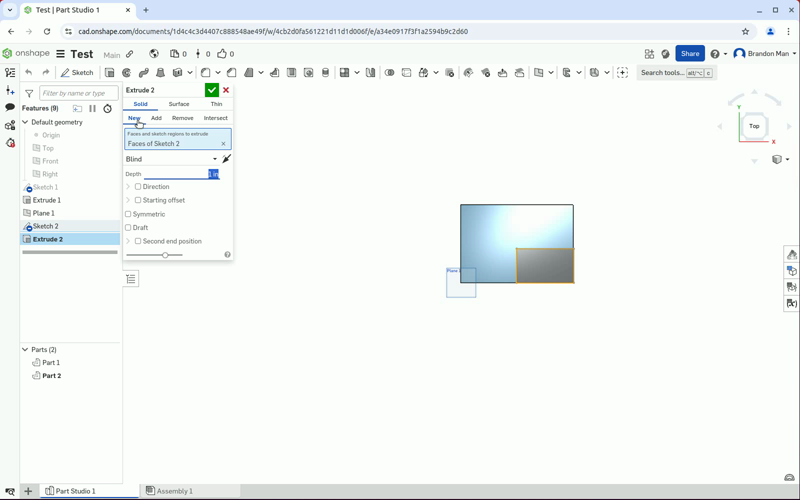
text(2.889)
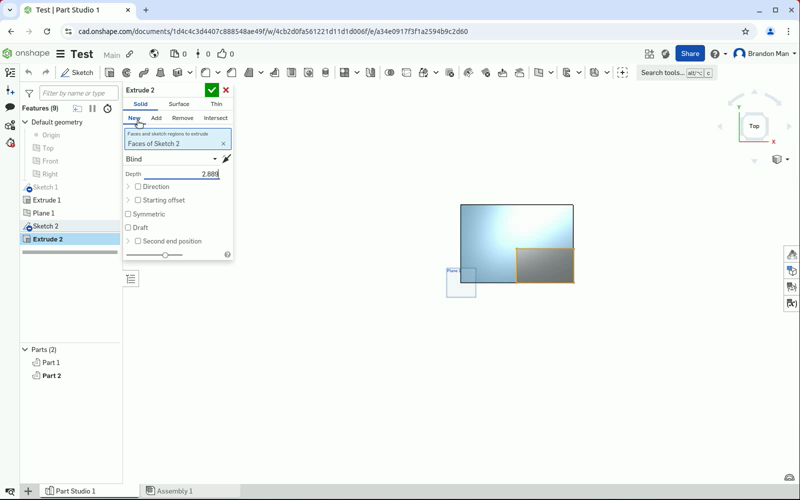
key(enter)
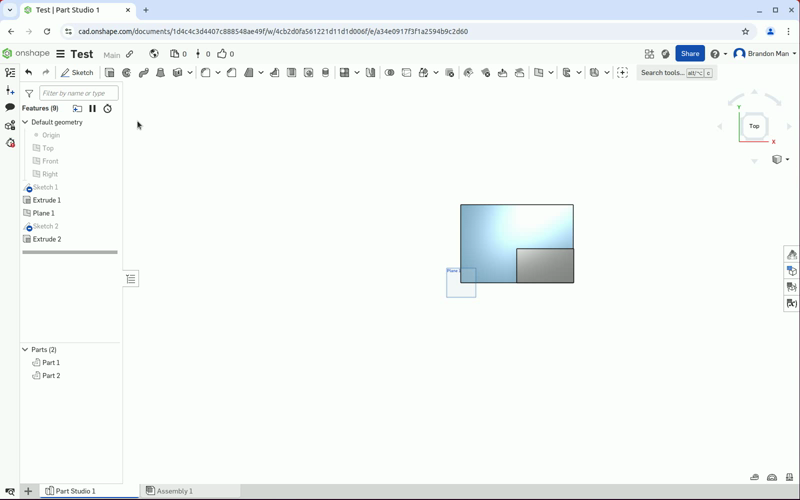
key(shift+h)
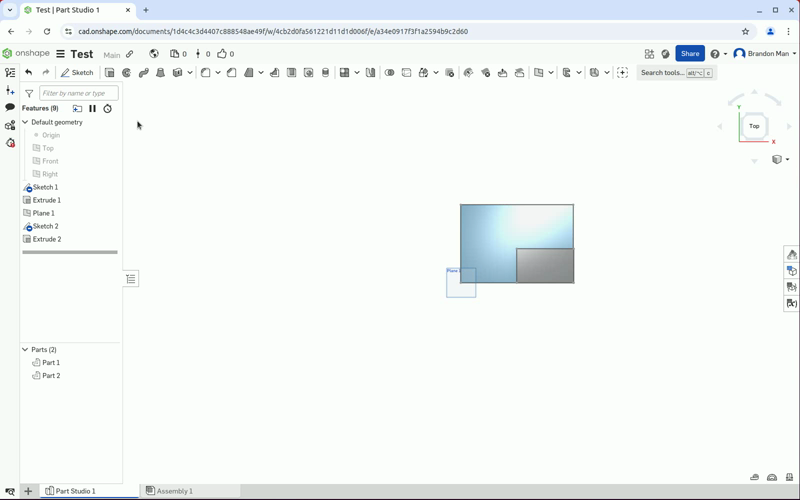
key(shift+h)
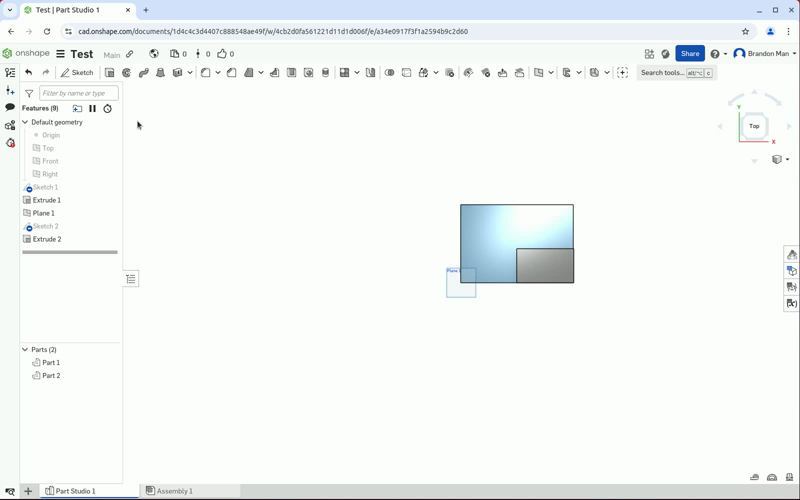
mouse_move(73, 189)
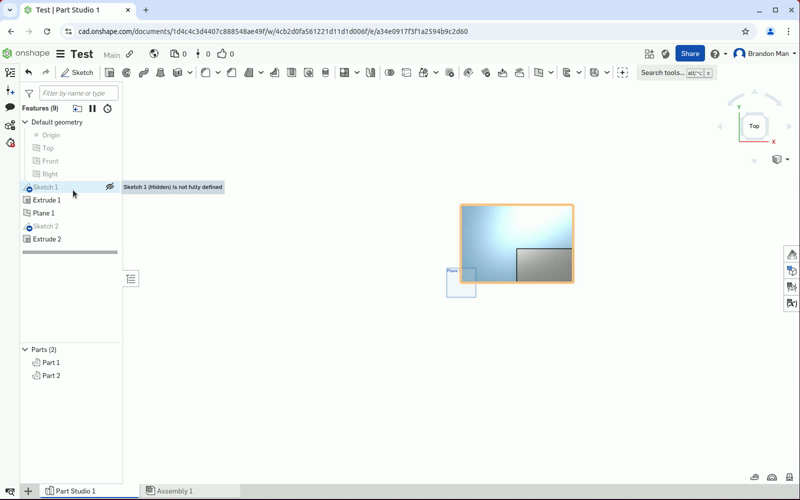
click(73, 189)
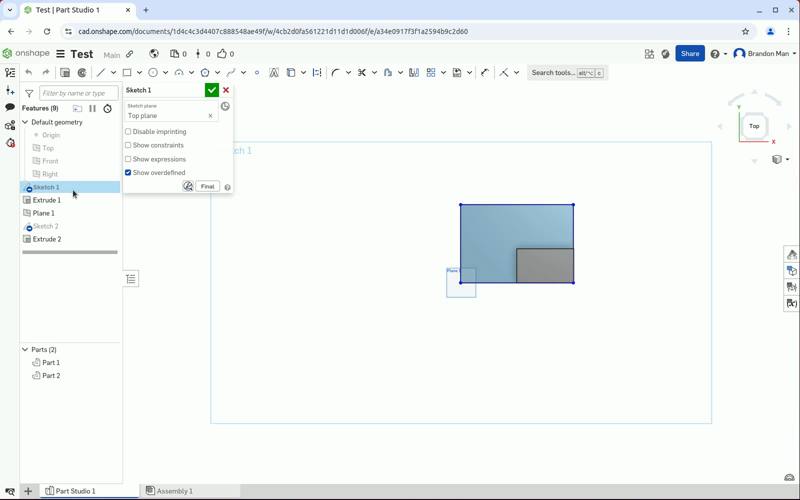
mouse_move(229, 92)
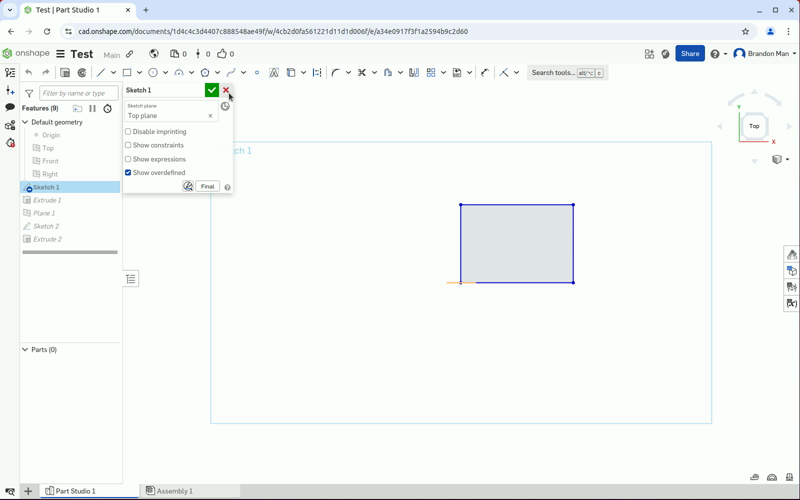
click(229, 92)
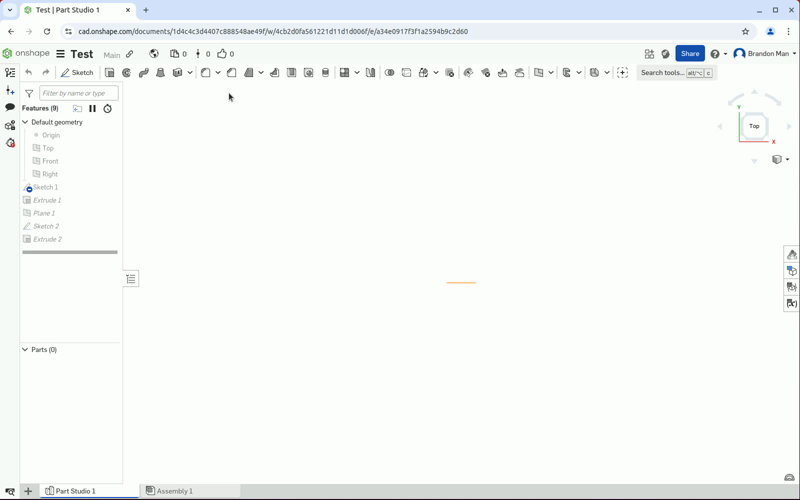
key(shift+s)
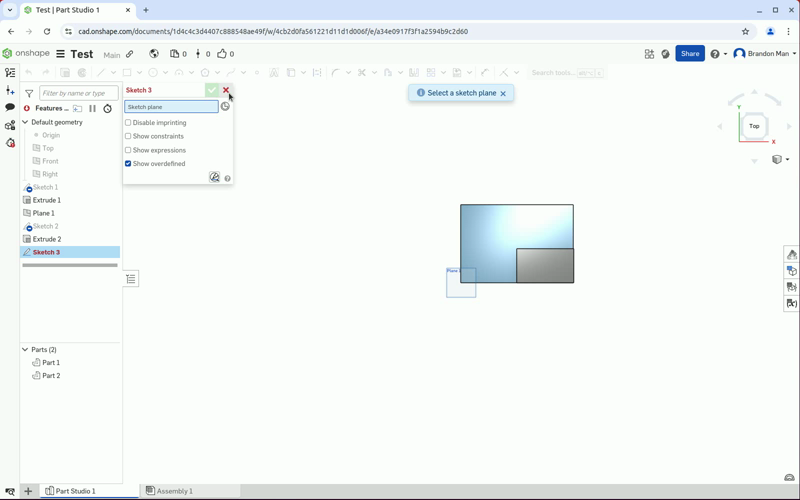
mouse_move(73, 215)
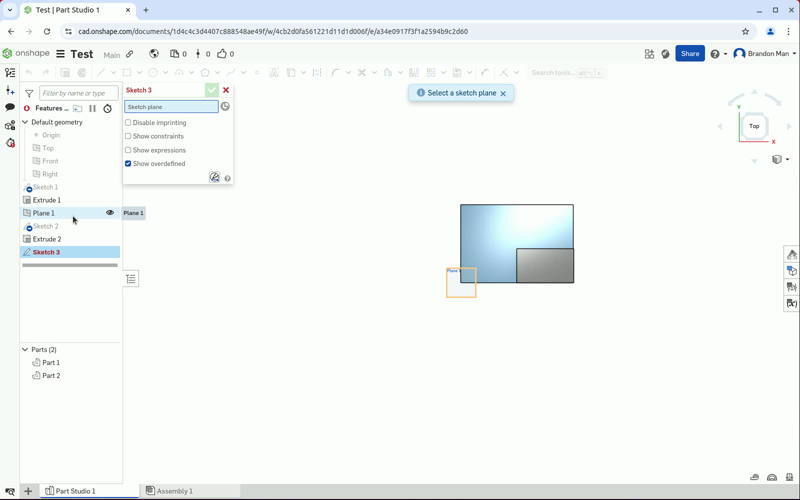
click(73, 215)
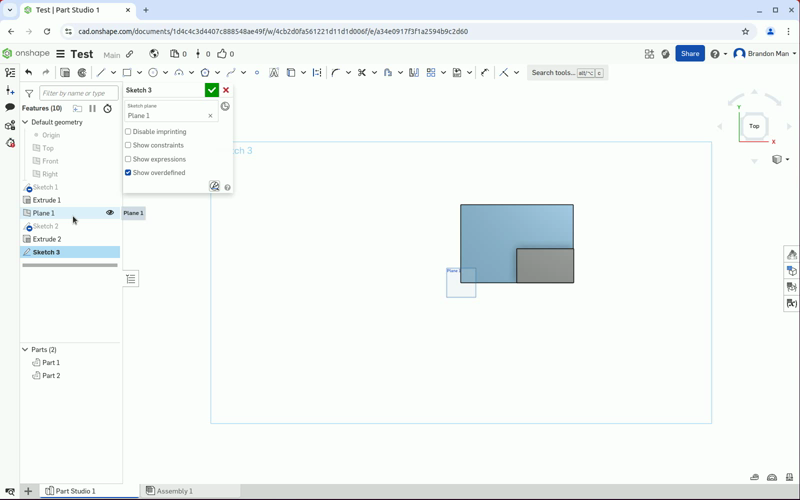
mouse_move(73, 352)
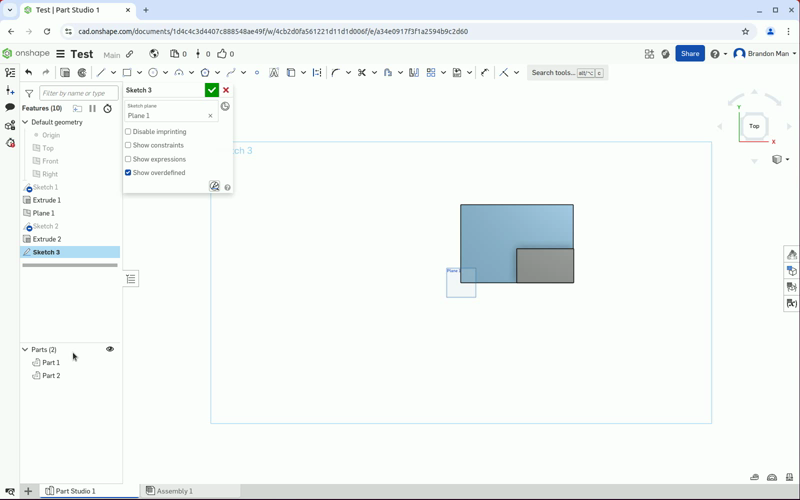
key(y)
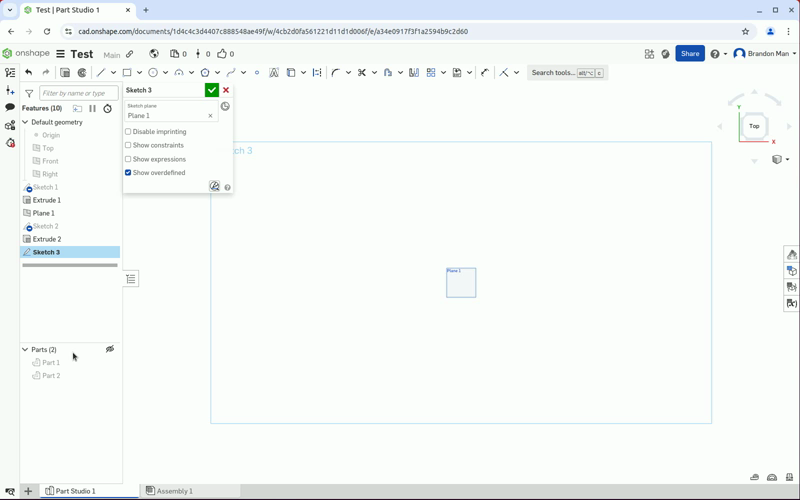
key(l)
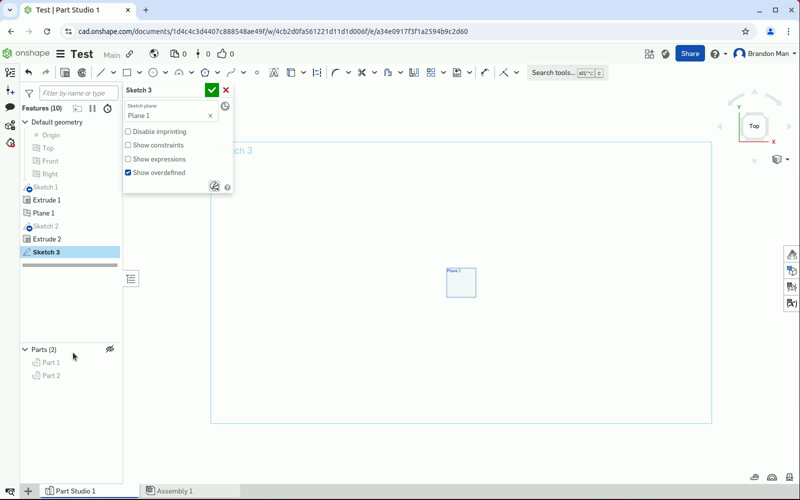
key_down(shift)
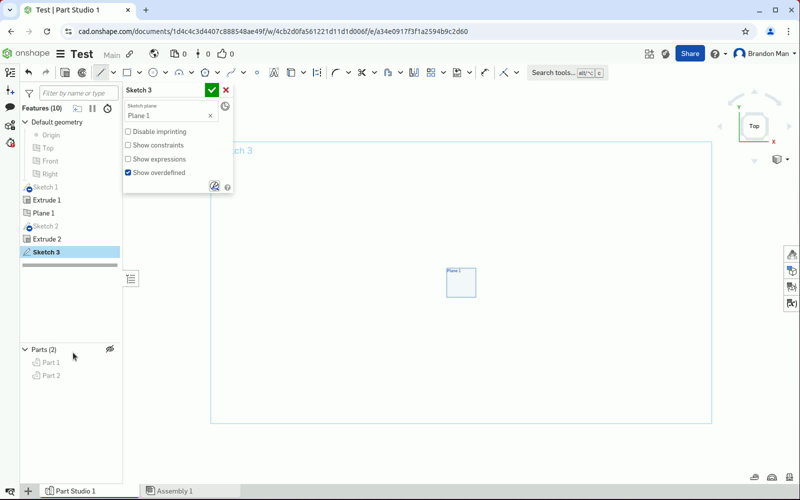
mouse_move(516, 249)
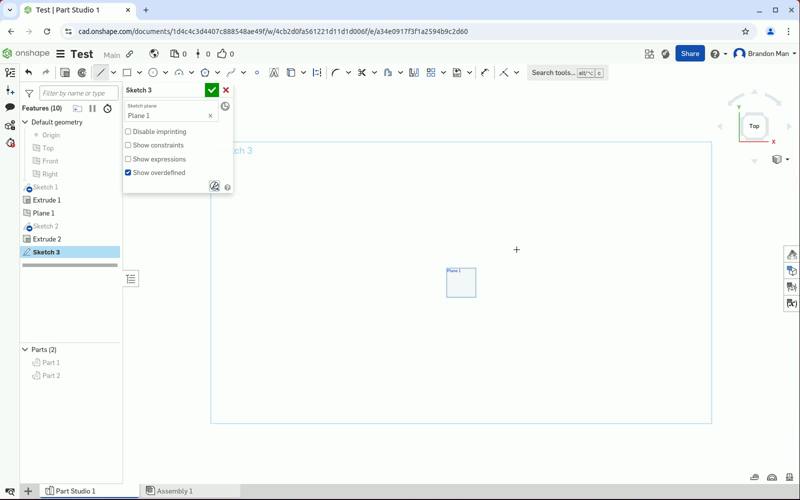
click(516, 249)
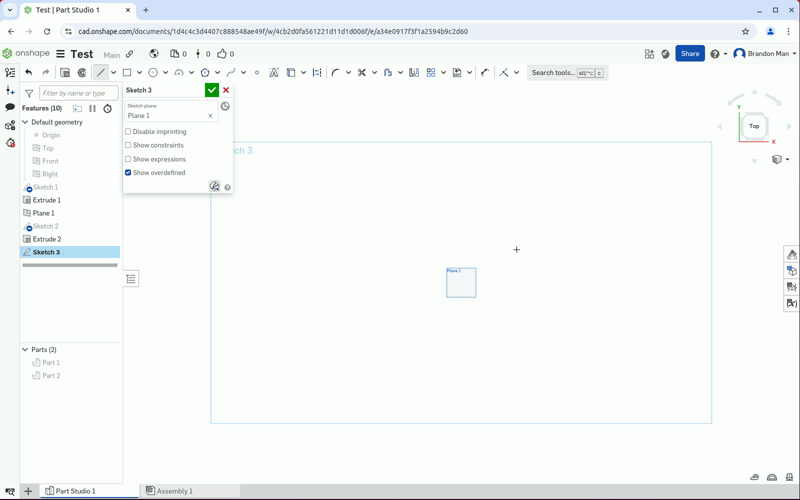
key_up(shift)
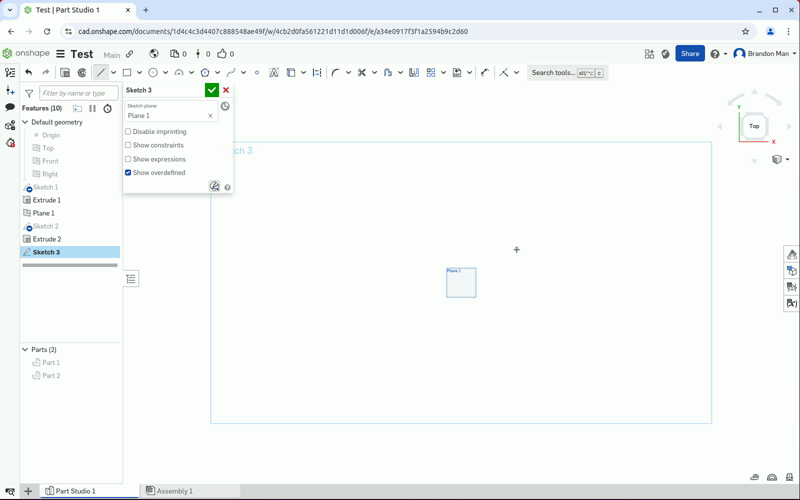
key_down(shift)
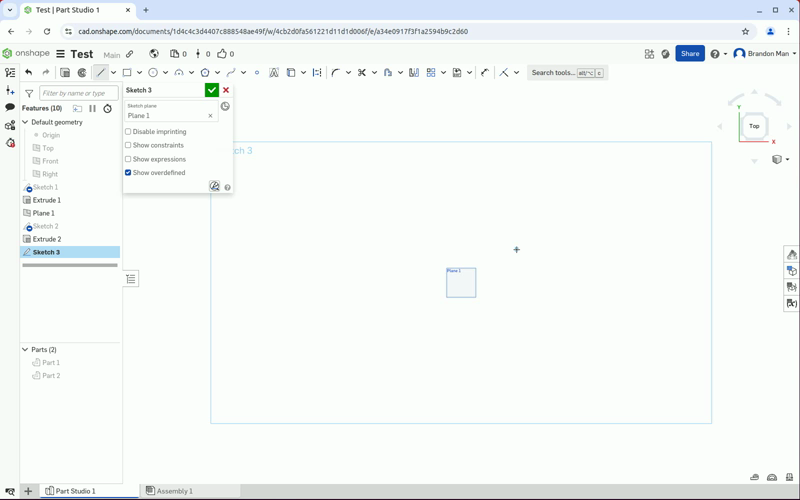
mouse_move(546, 249)
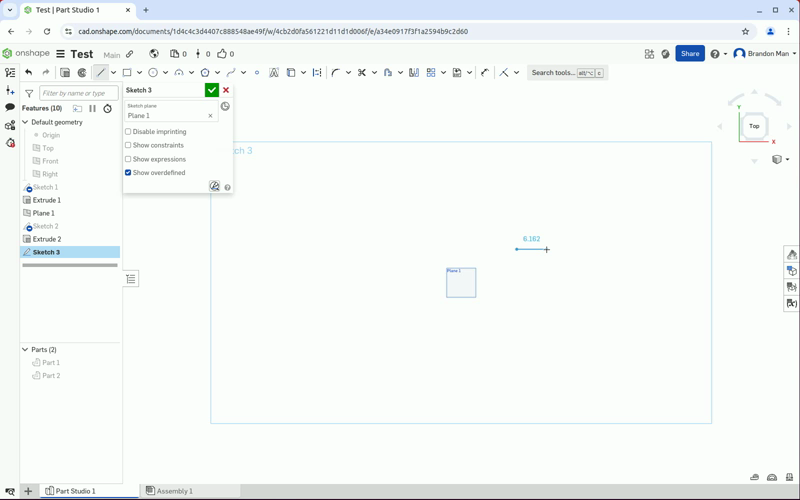
mouse_move(573, 249)
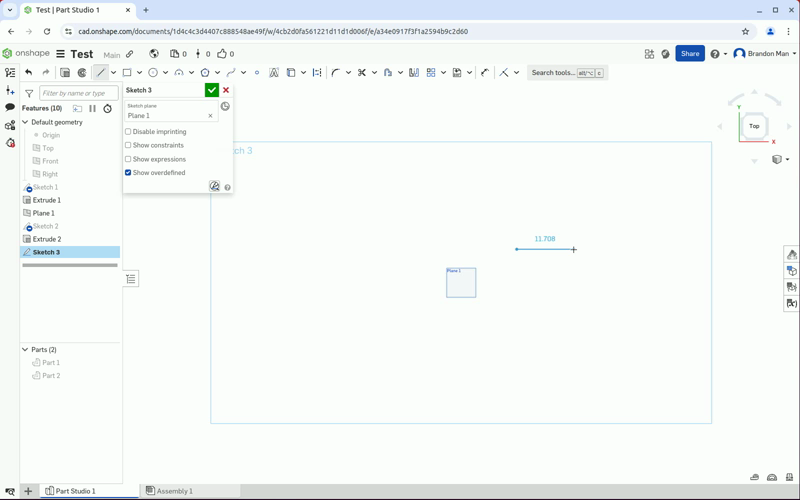
click(573, 249)
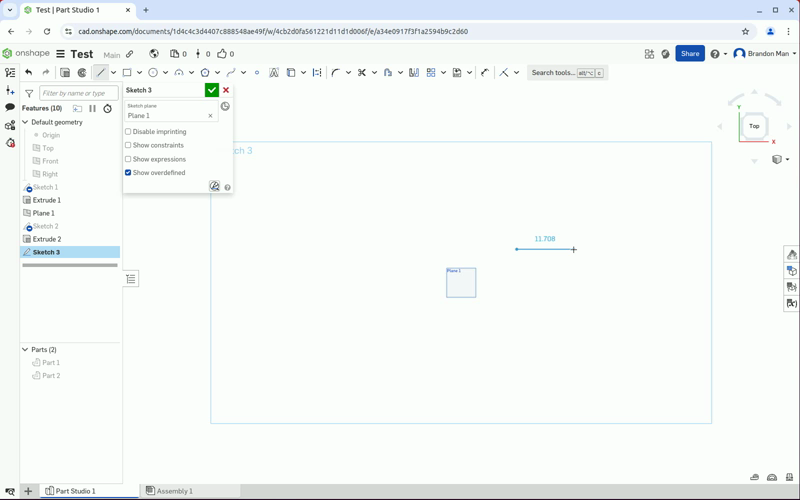
key_up(shift)
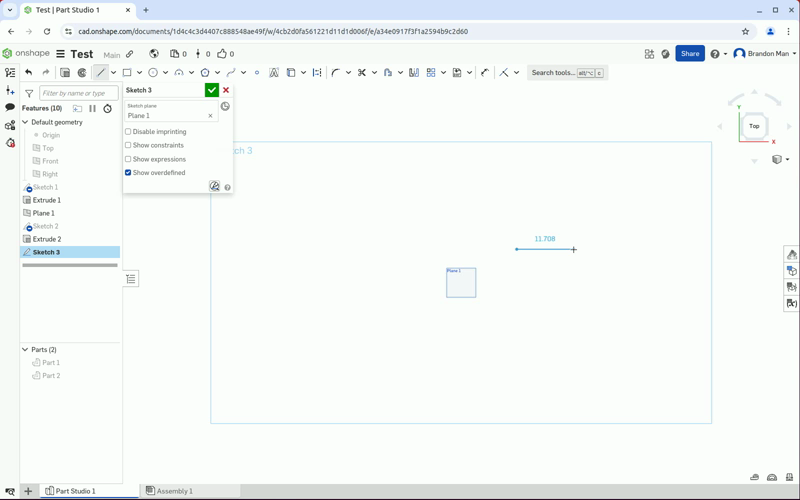
key_down(shift)
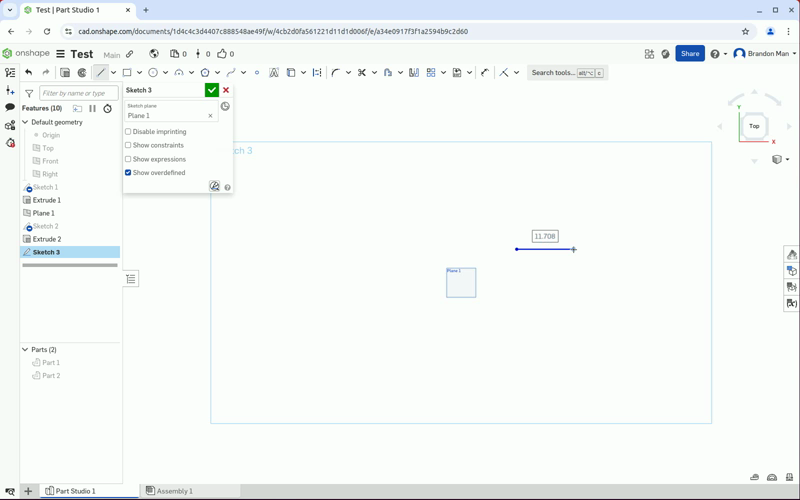
mouse_move(589, 249)
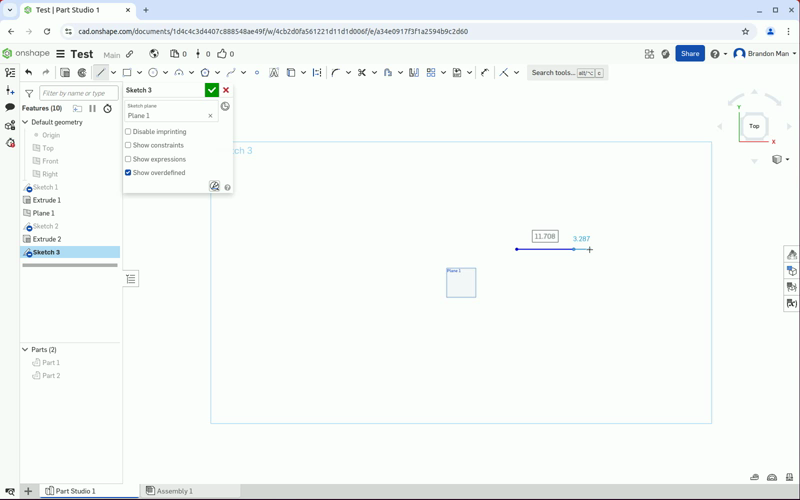
mouse_move(573, 203)
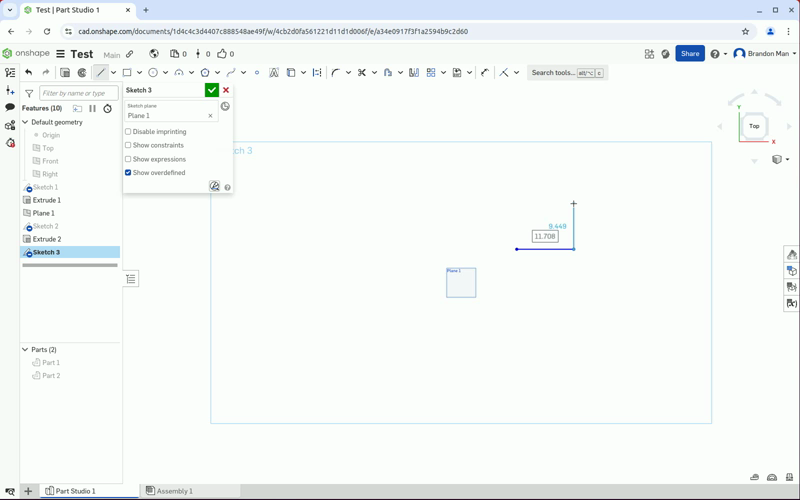
click(573, 203)
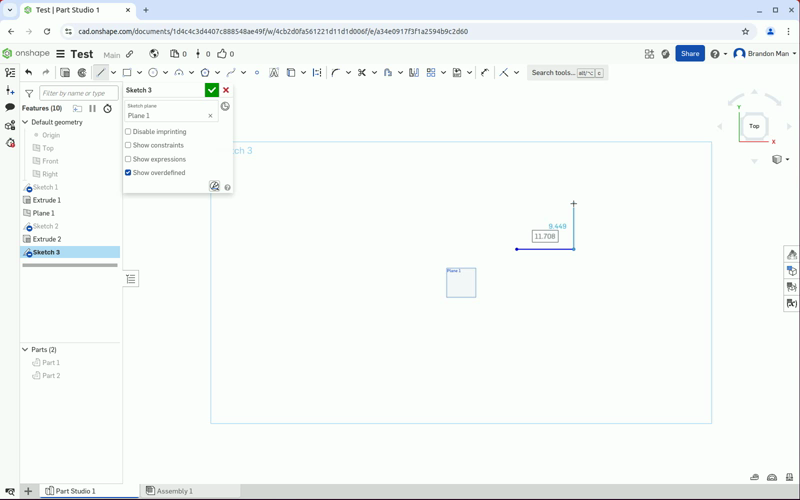
key_up(shift)
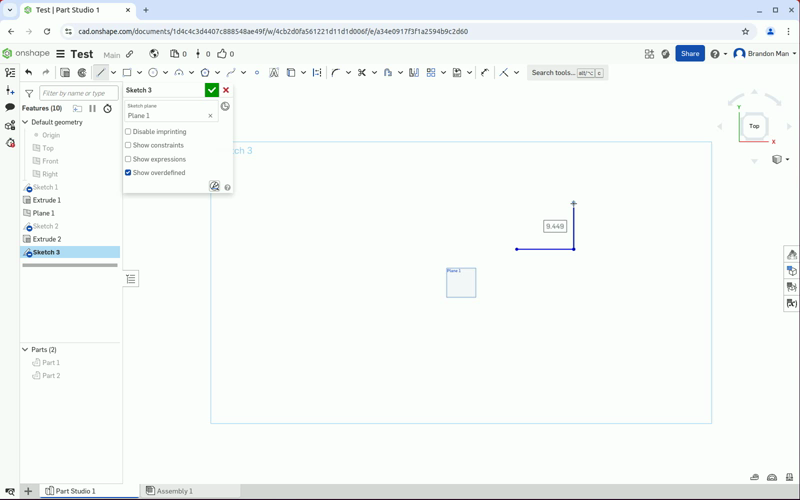
key_down(shift)
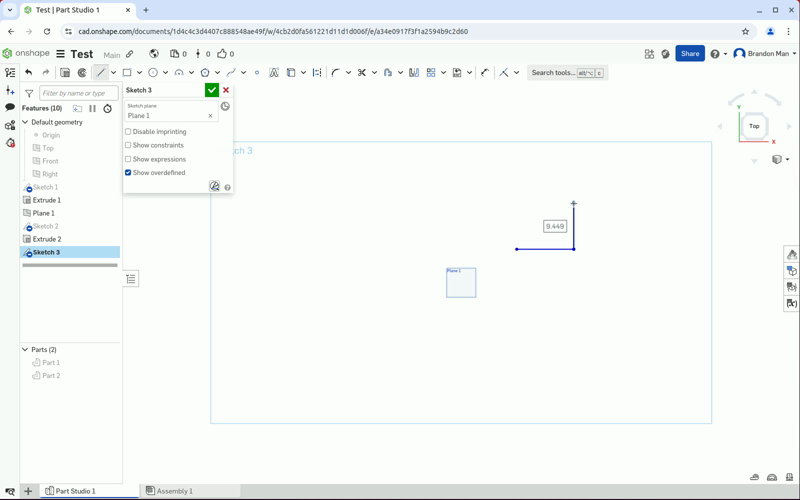
mouse_move(589, 203)
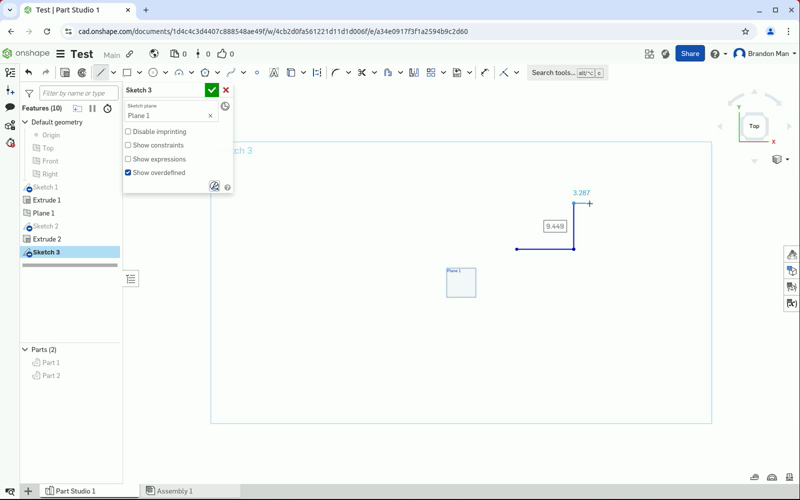
mouse_move(516, 203)
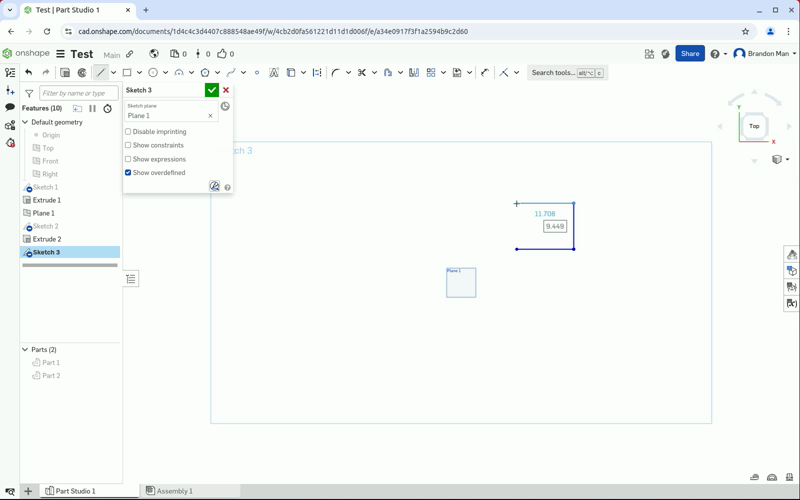
click(516, 203)
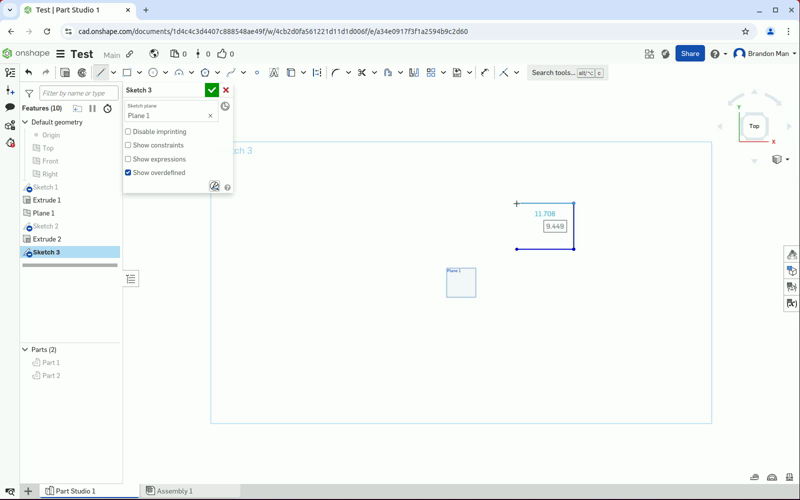
key_up(shift)
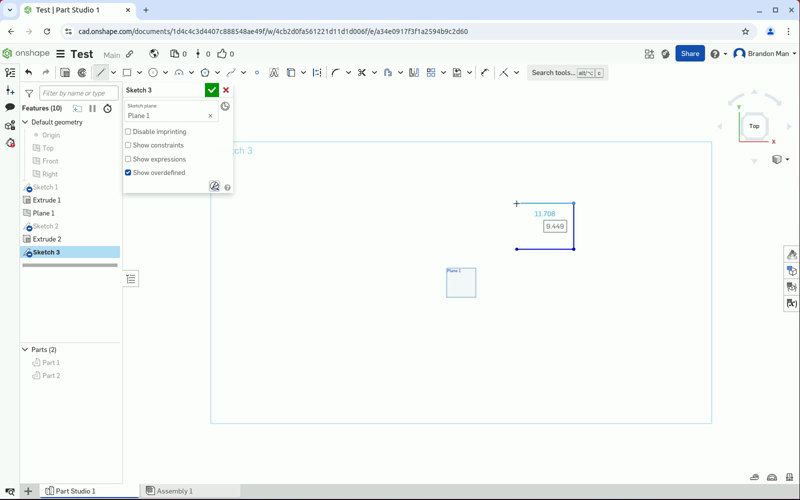
mouse_move(546, 203)
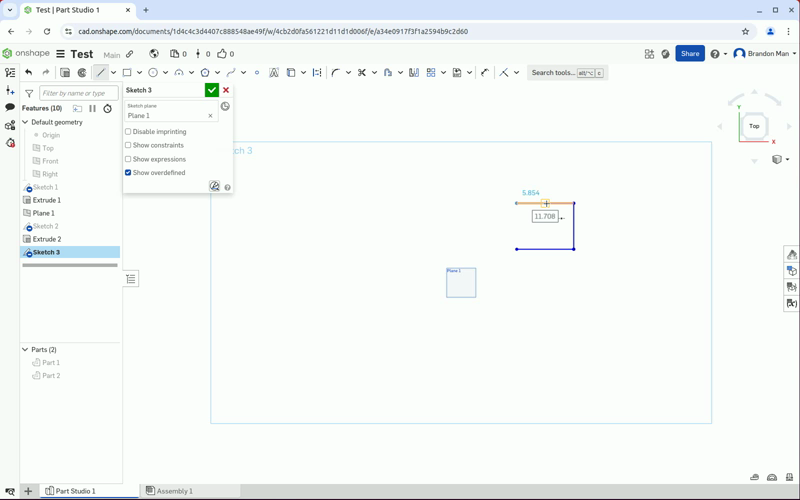
key_down(shift)
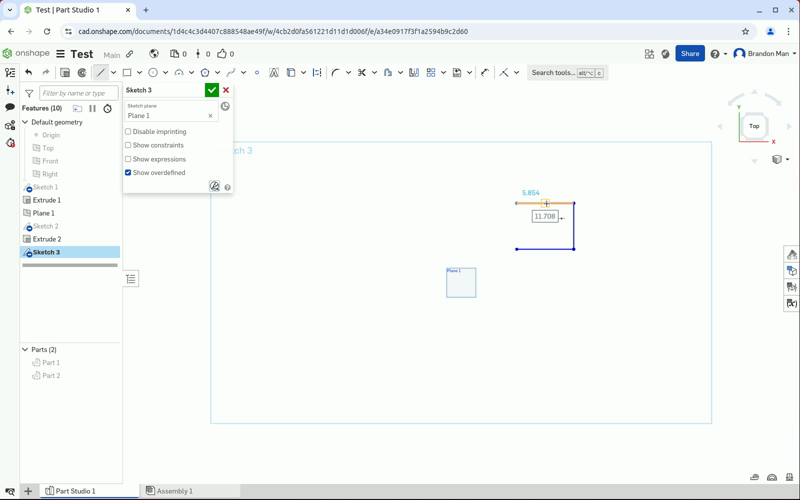
mouse_move(516, 249)
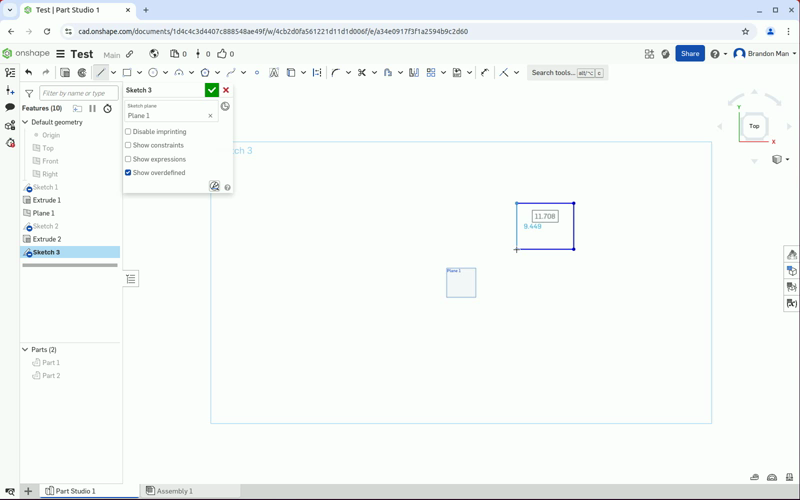
key_up(shift)
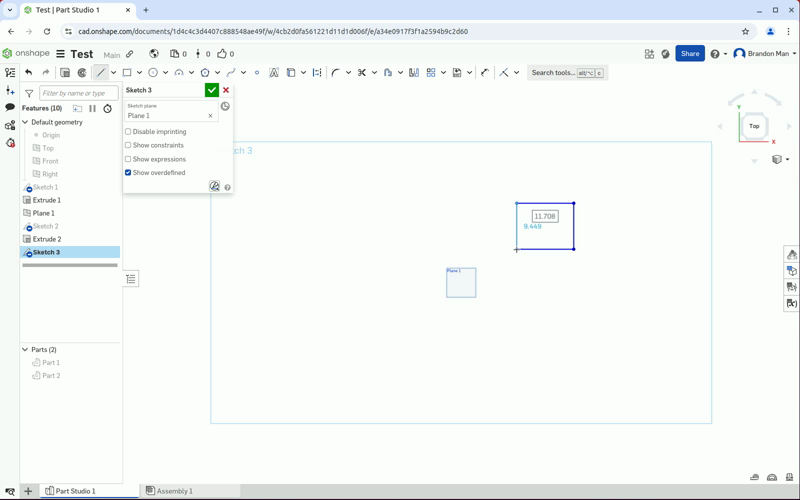
click(516, 249)
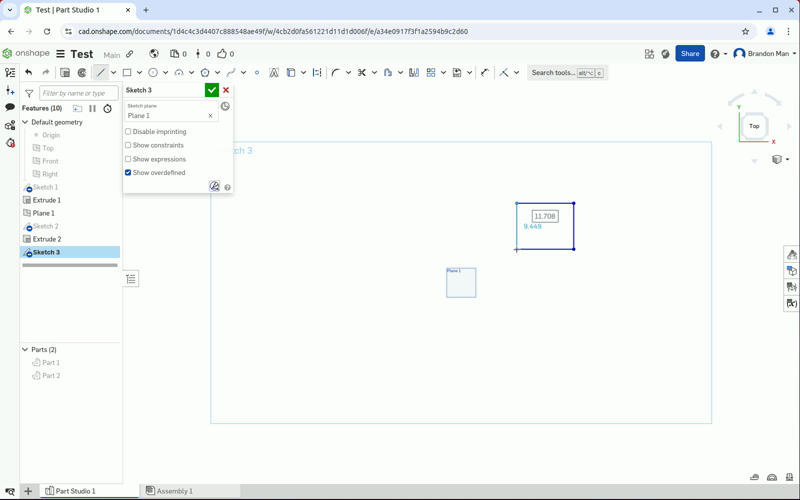
key(esc)
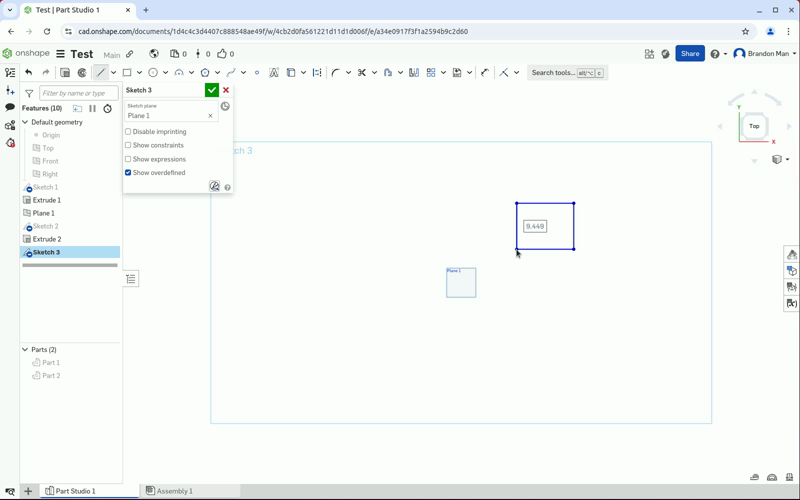
mouse_move(553, 225)
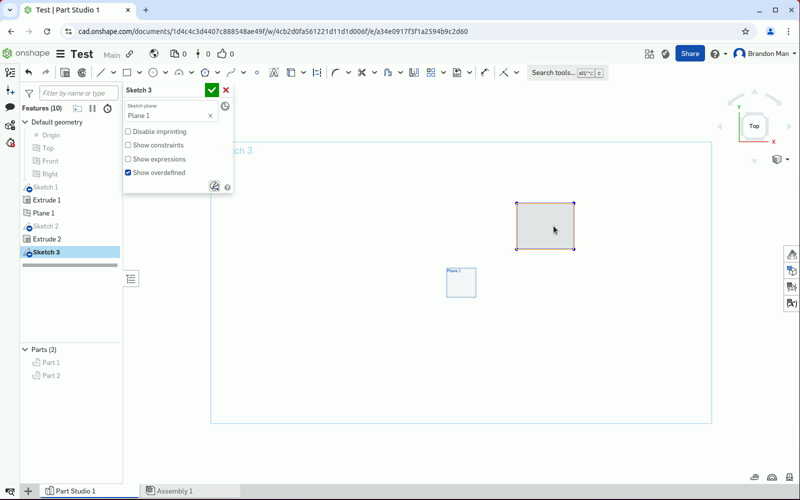
click(553, 225)
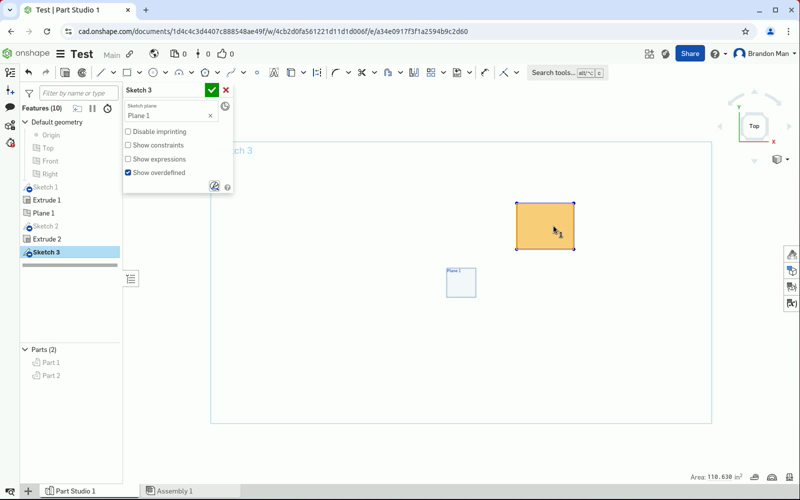
mouse_move(73, 352)
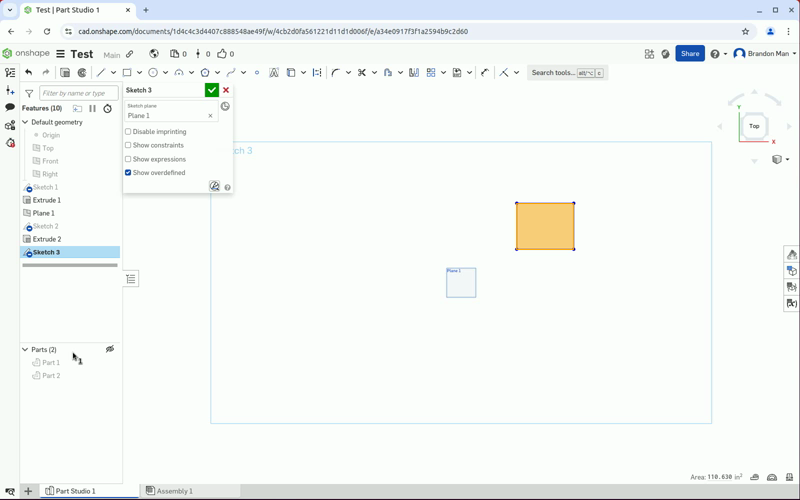
key(shift+y)
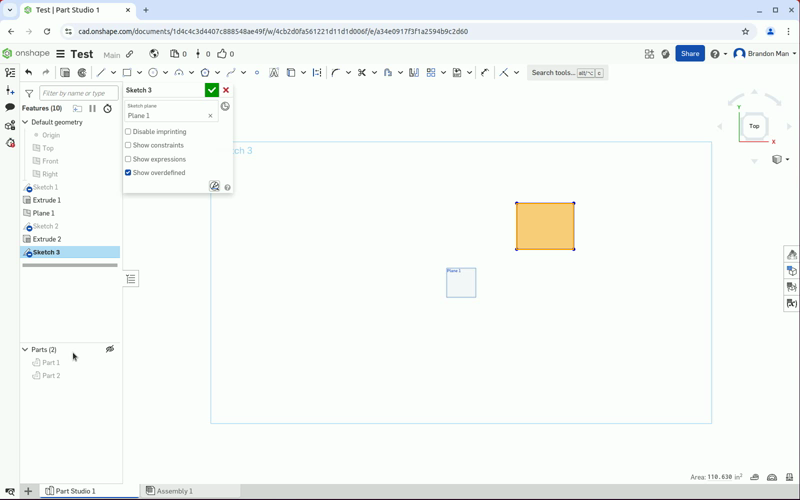
key(shift+e)
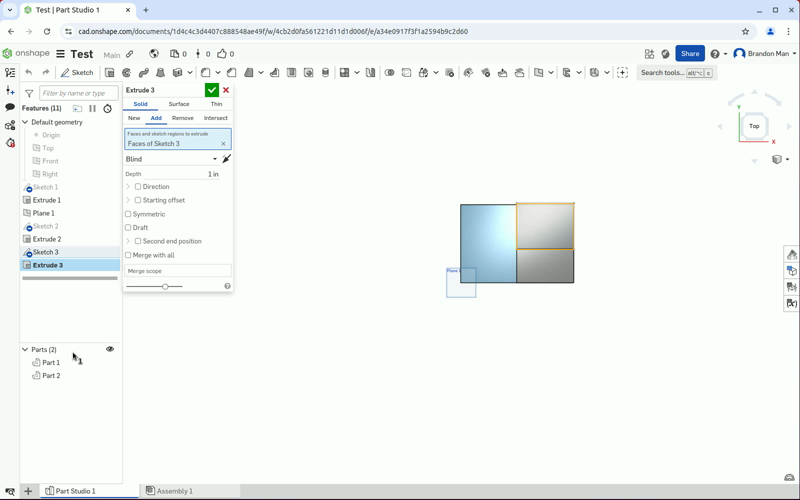
mouse_move(143, 106)
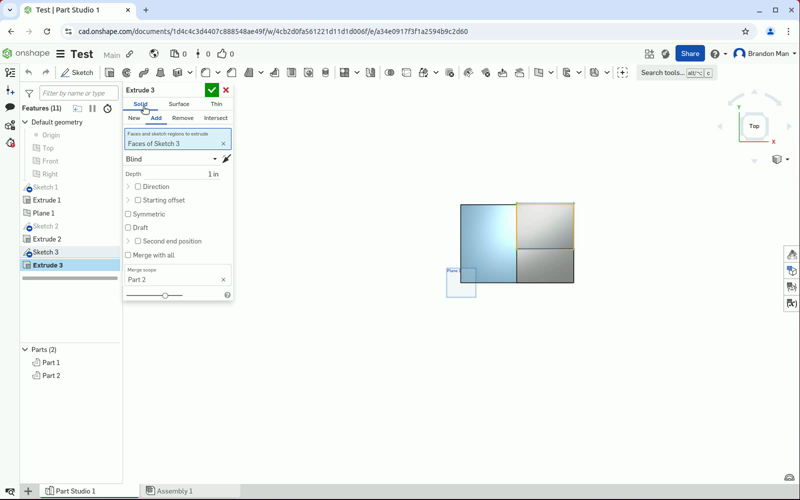
click(143, 106)
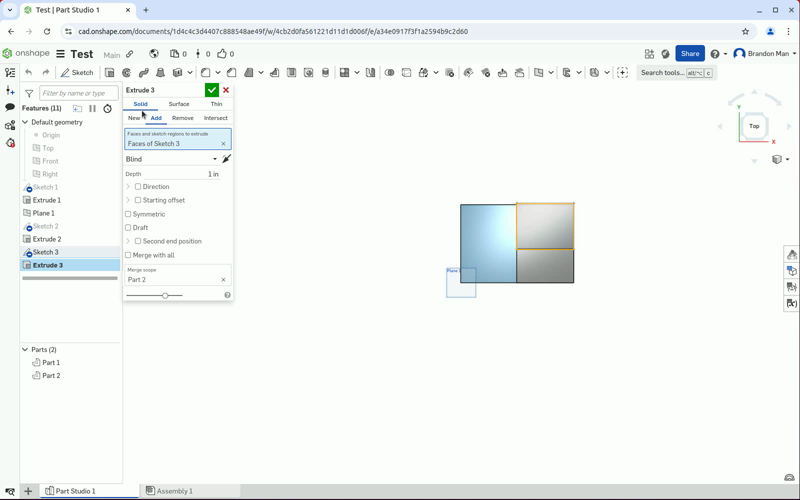
mouse_move(137, 120)
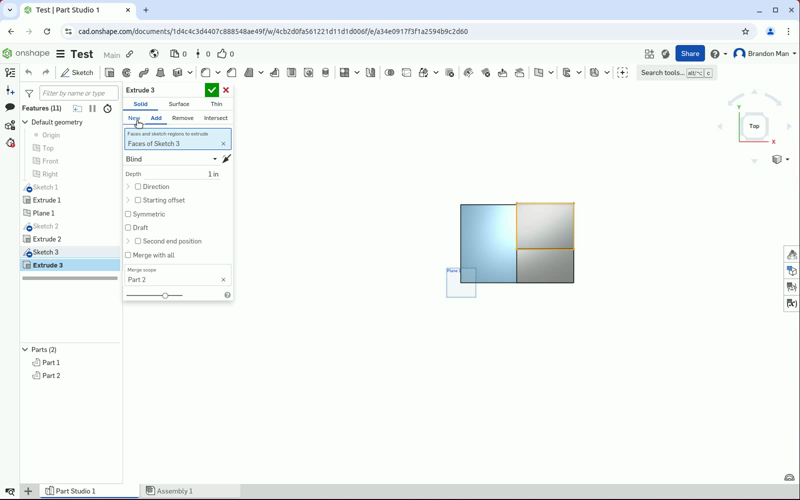
click(137, 120)
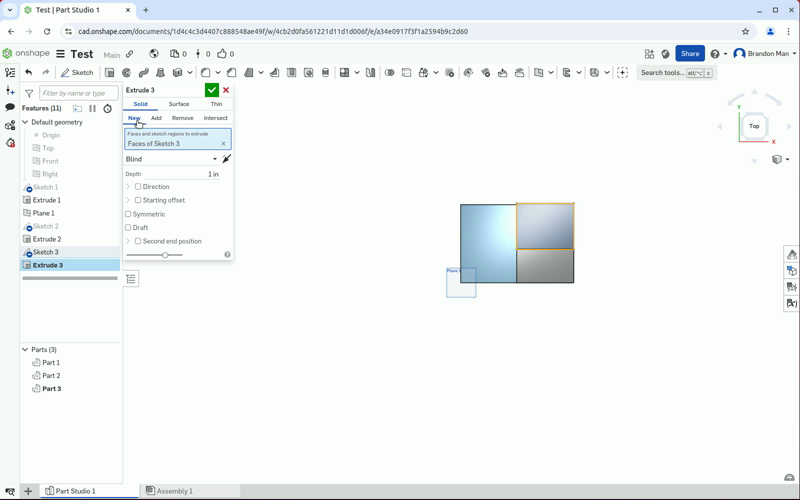
key(tab, 4)
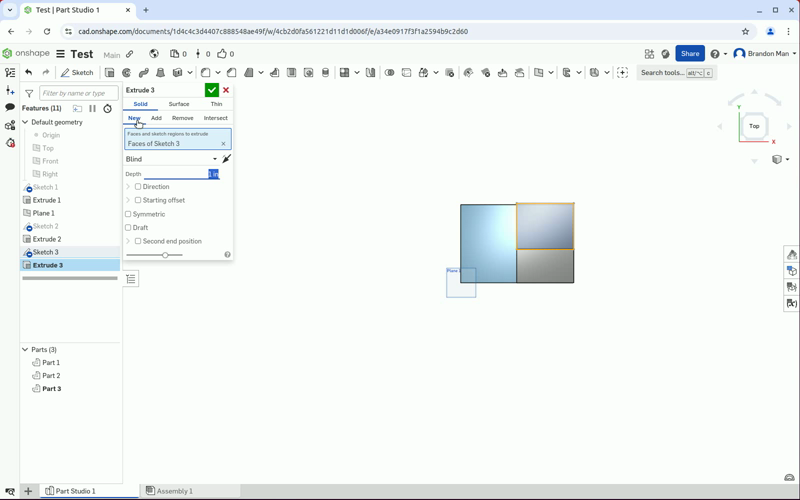
text(5.777)
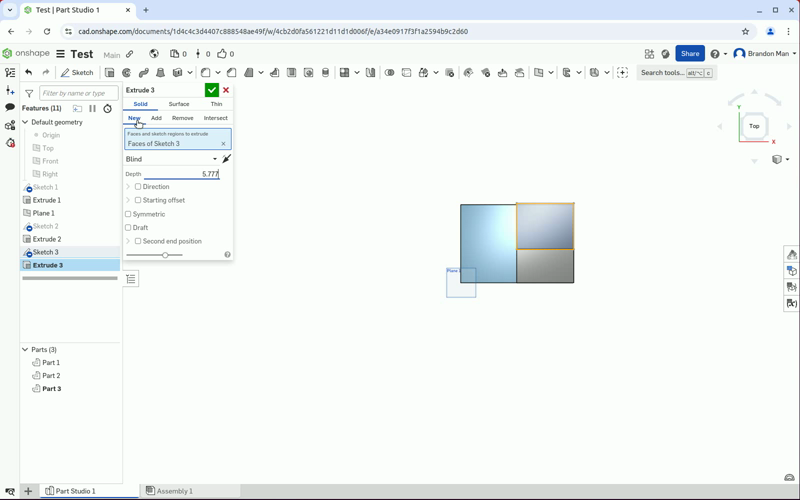
key(enter)
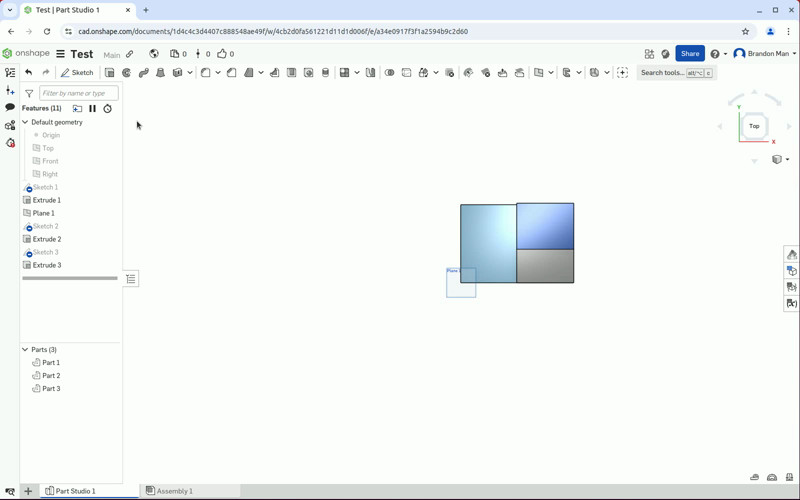
key(shift+h)
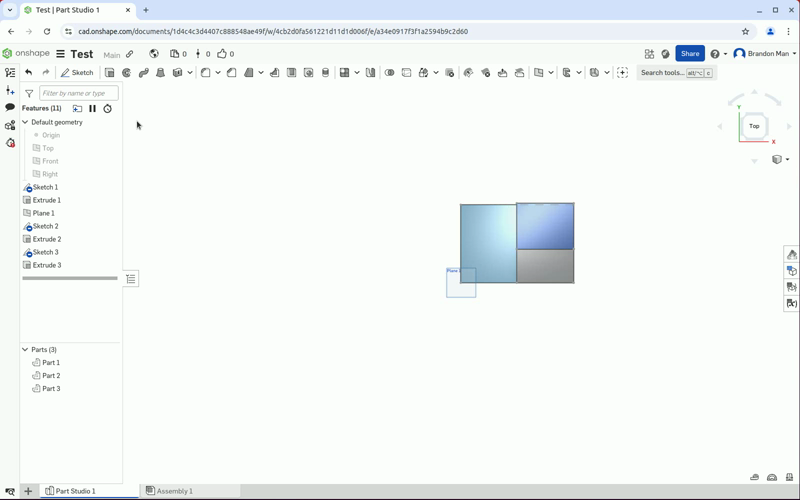
key(shift+h)
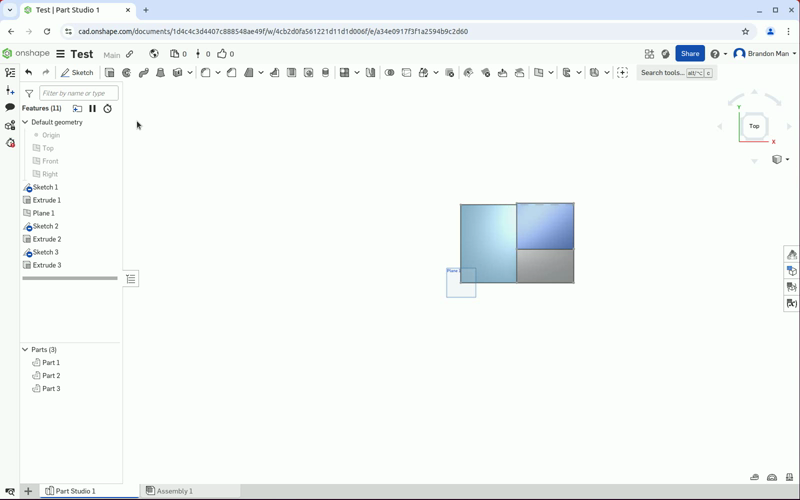
key(shift+7)
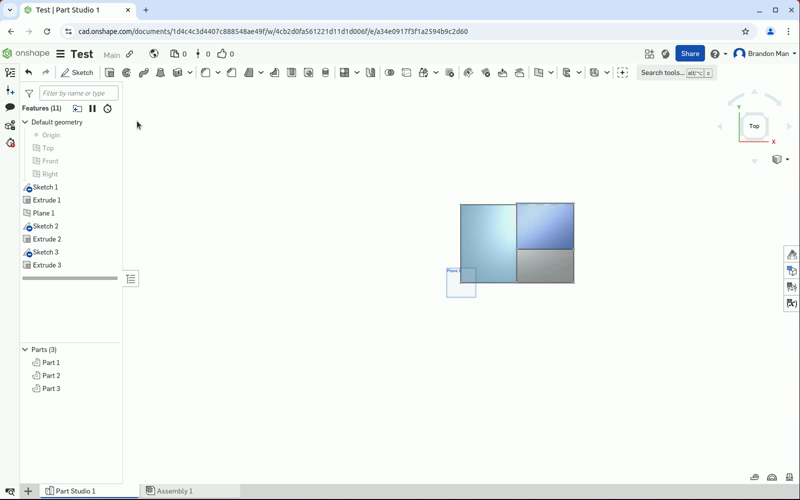
key(up, 3)
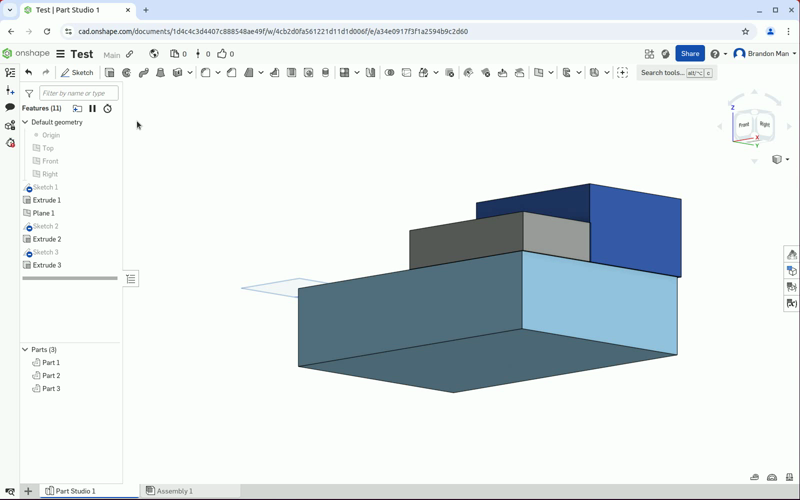
key(left, 3)
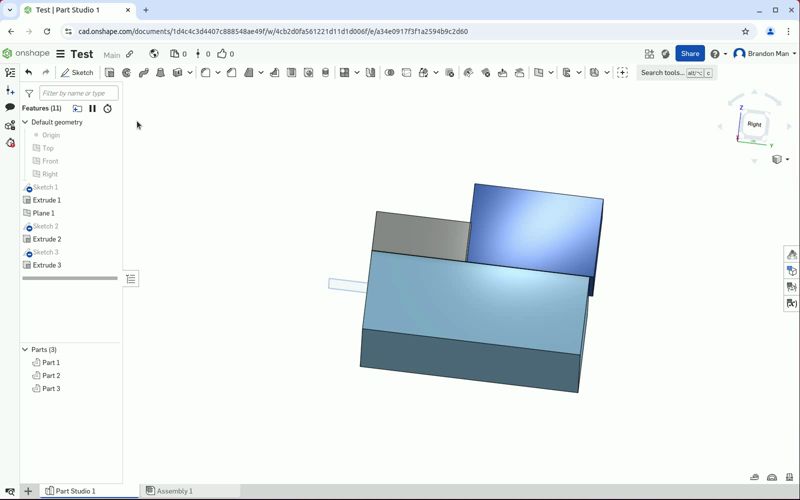
key(right, 3)
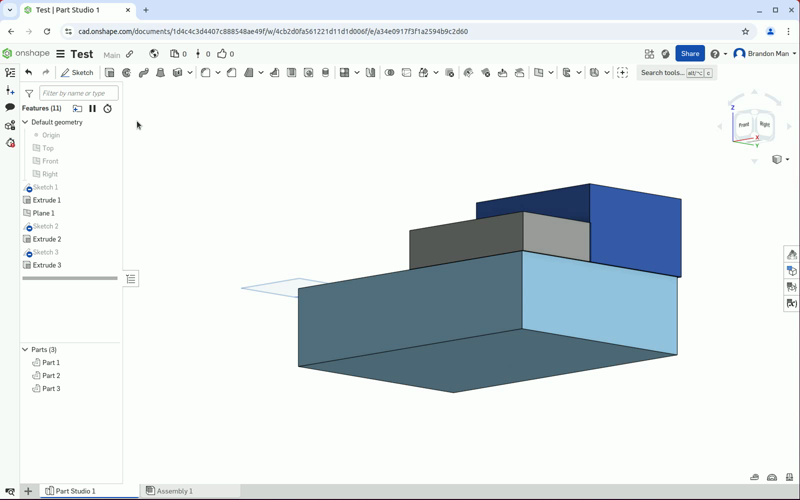
key(down, 3)
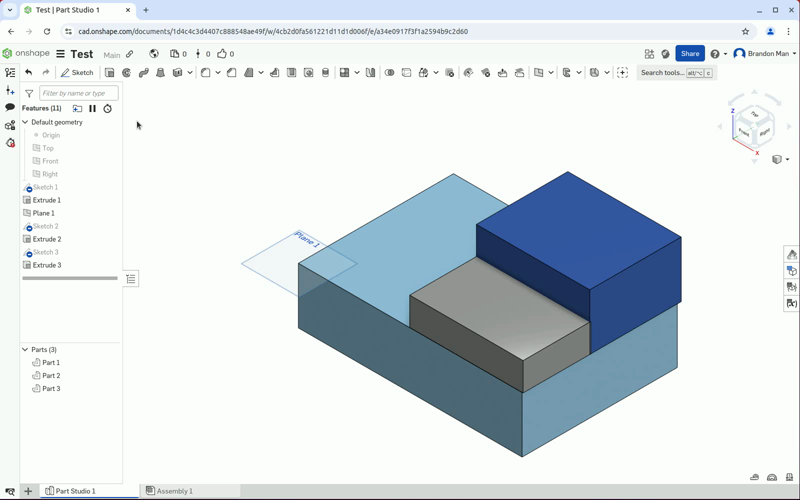
mouse_move(73, 189)
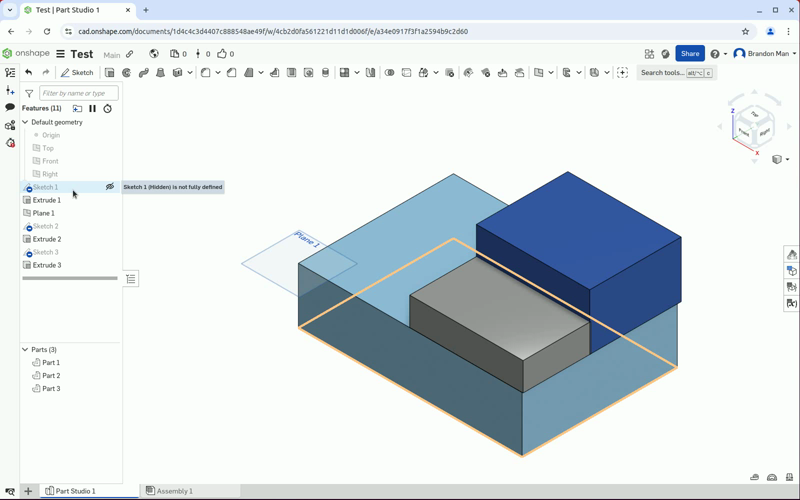
click(73, 189)